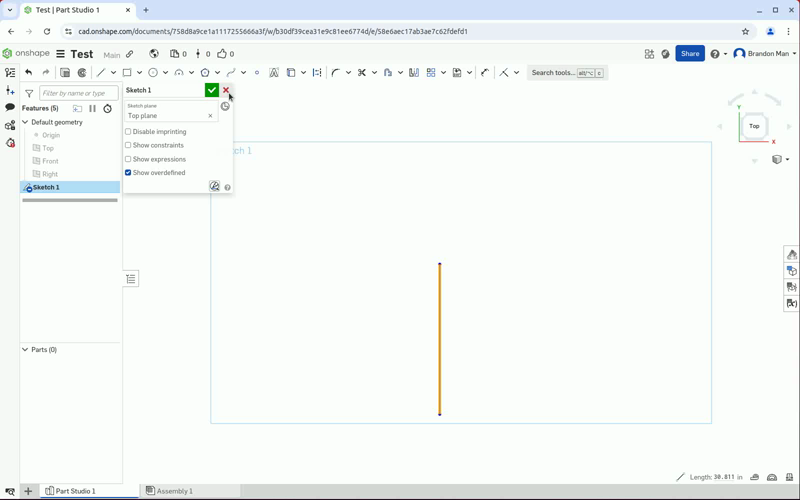
key(shift+h)
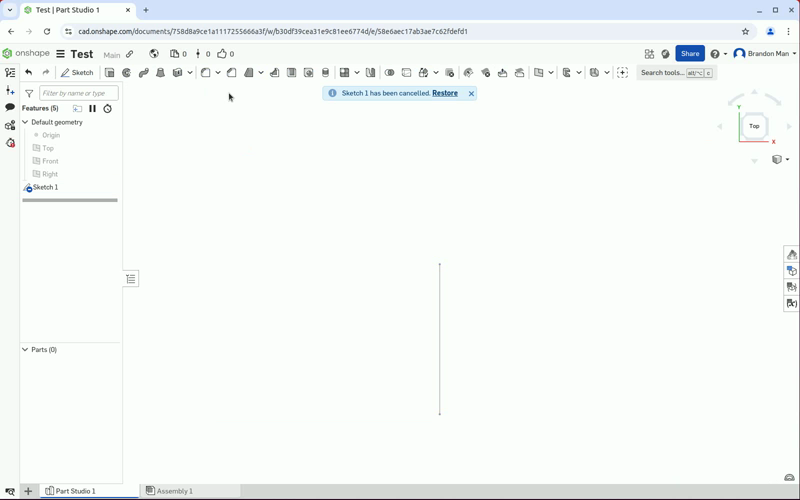
key(shift+s)
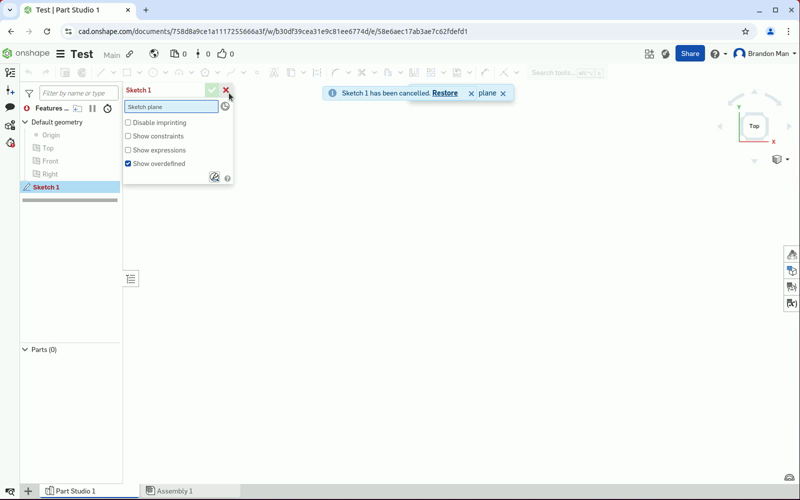
mouse_move(73, 150)
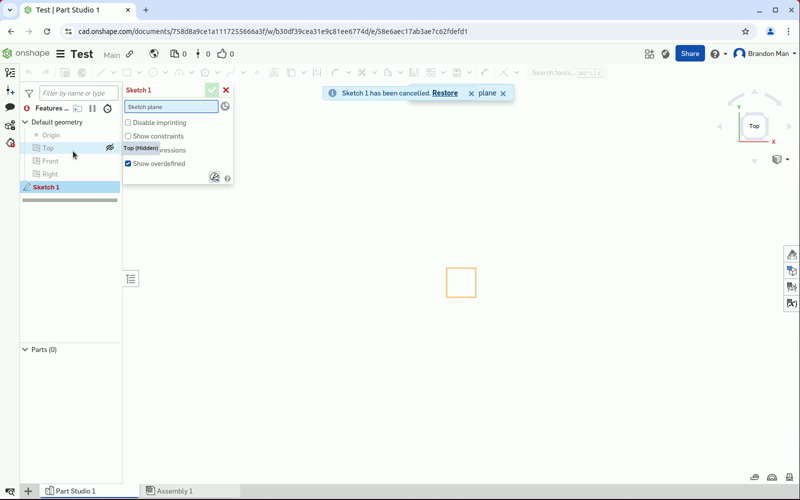
click(73, 150)
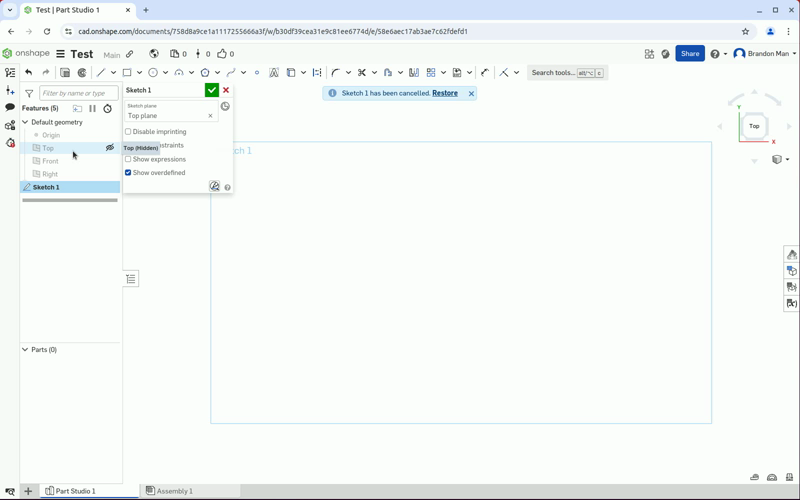
mouse_move(73, 352)
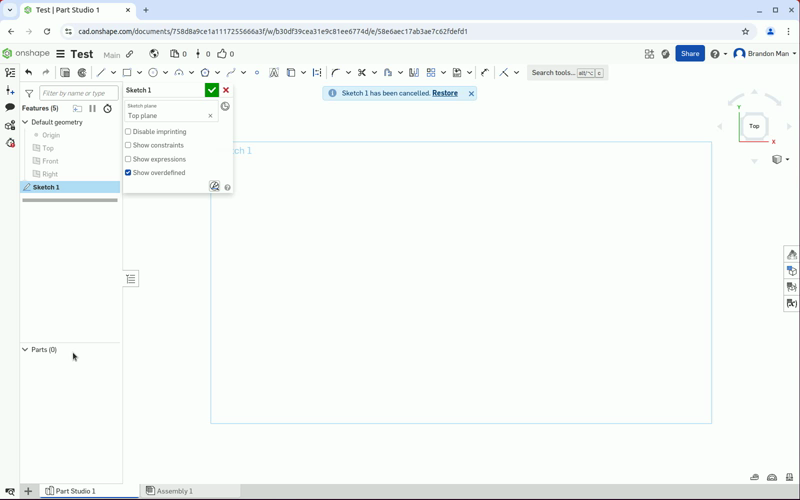
key(y)
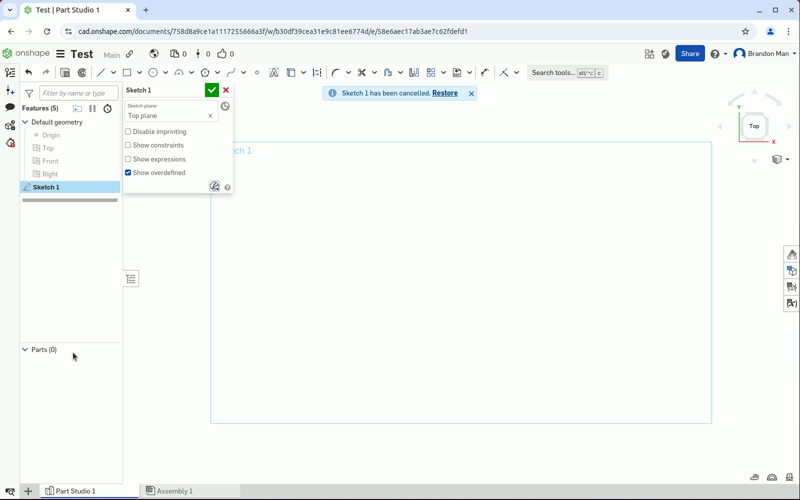
key(l)
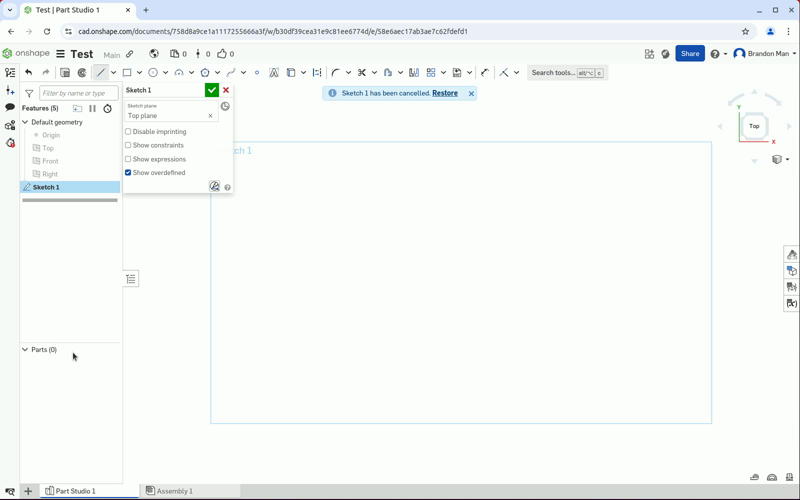
key_down(shift)
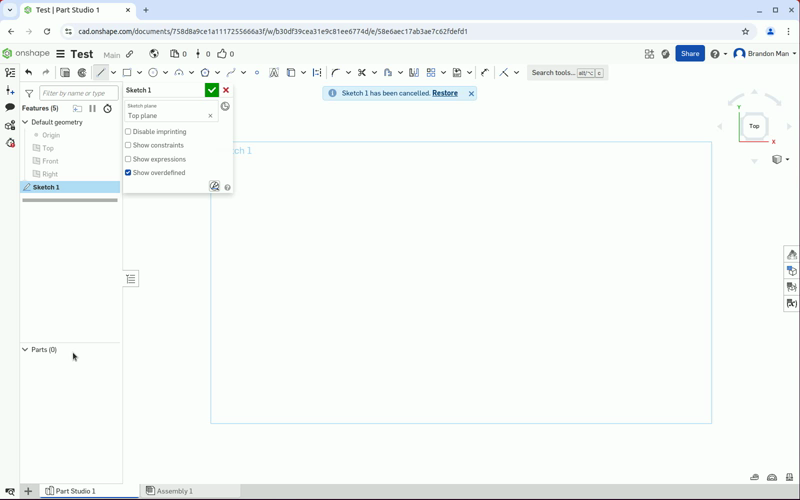
mouse_move(460, 282)
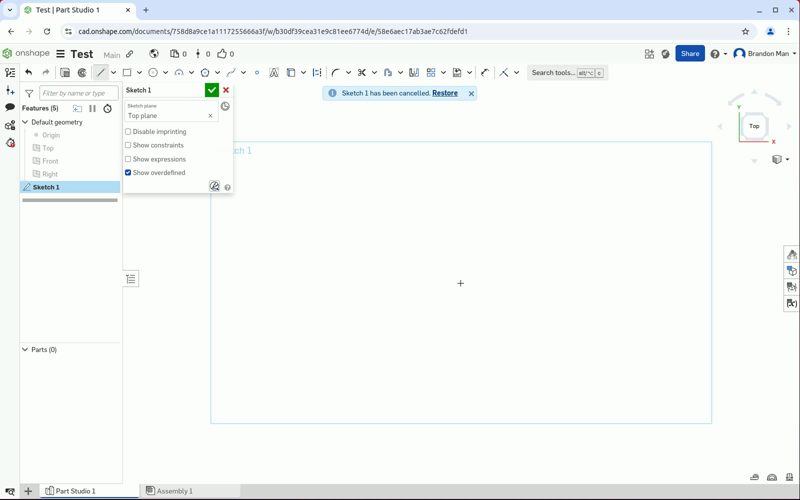
click(460, 282)
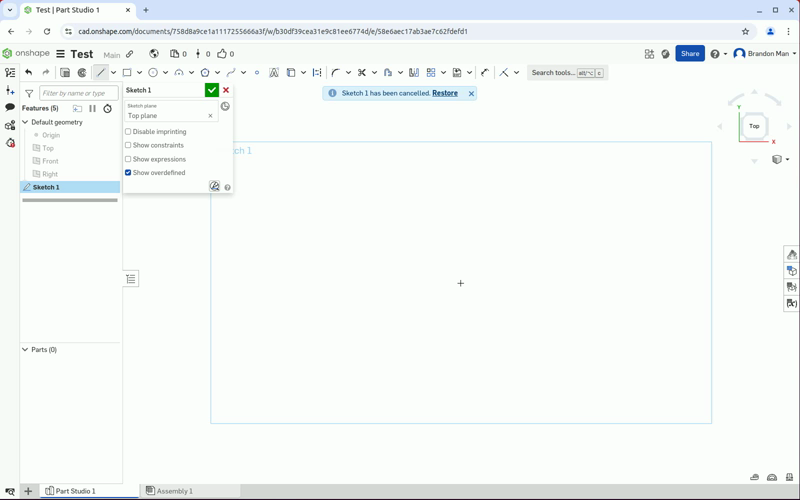
key_up(shift)
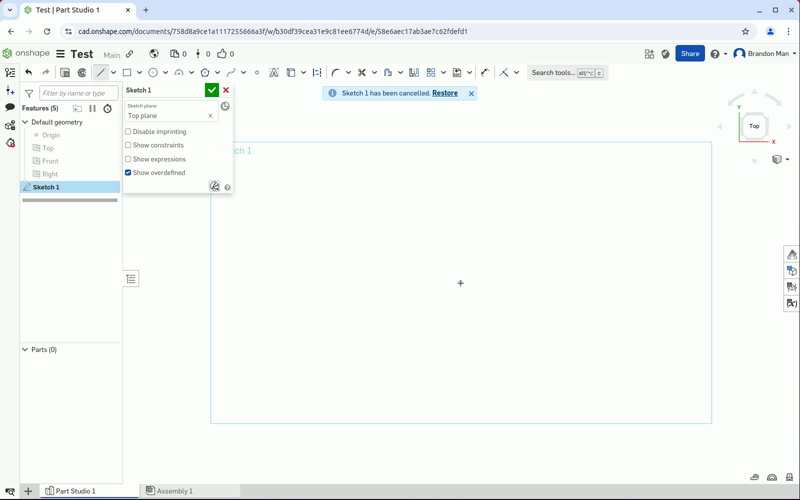
key_down(shift)
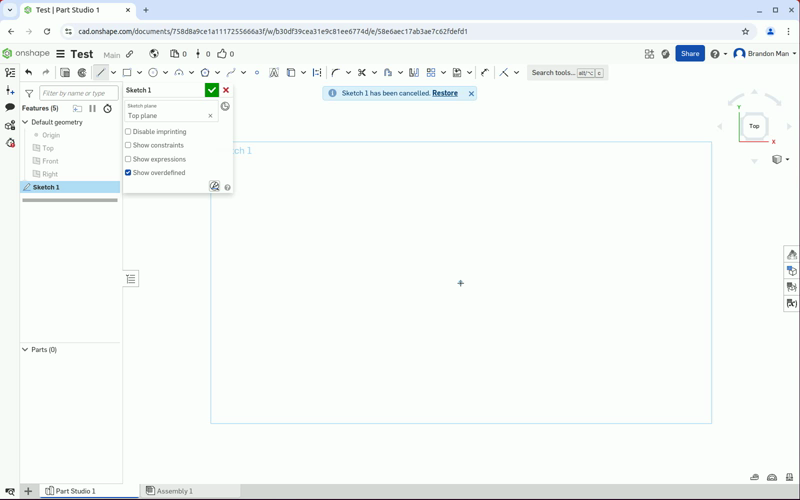
mouse_move(490, 282)
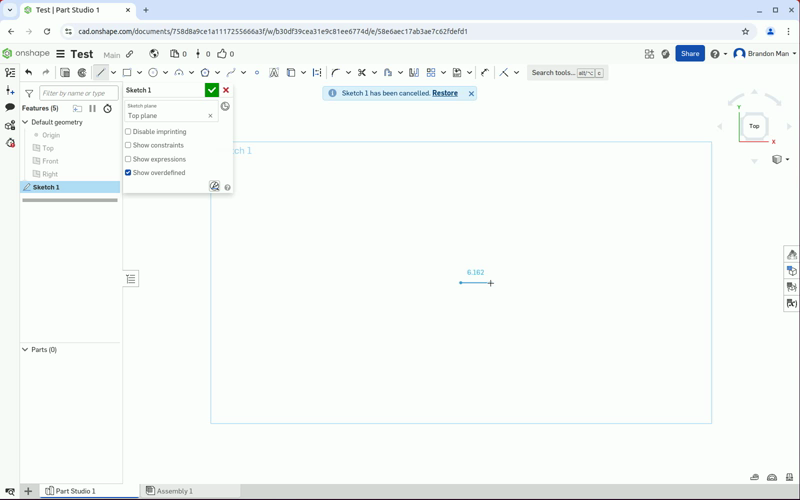
mouse_move(499, 282)
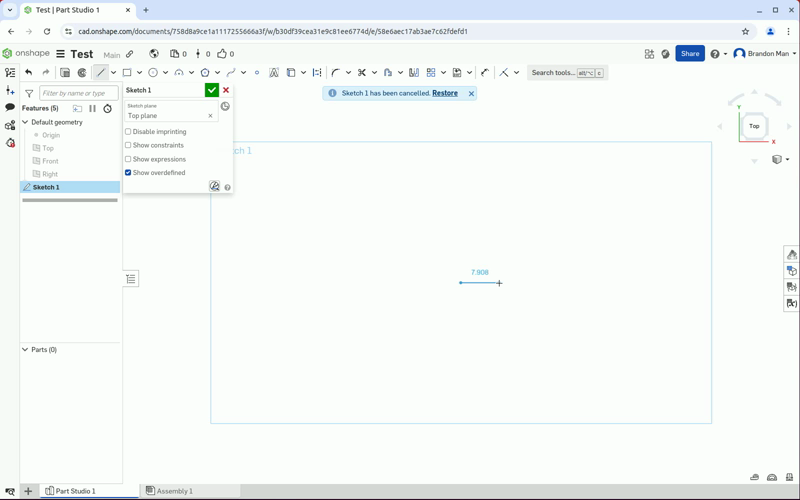
click(499, 282)
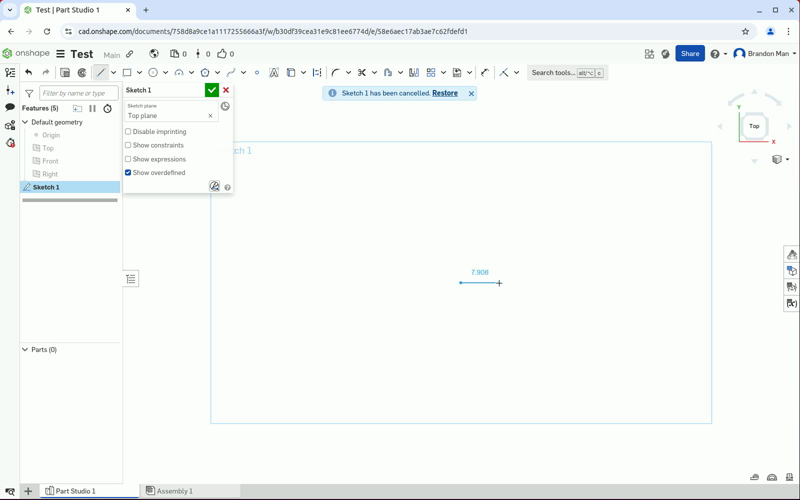
key_up(shift)
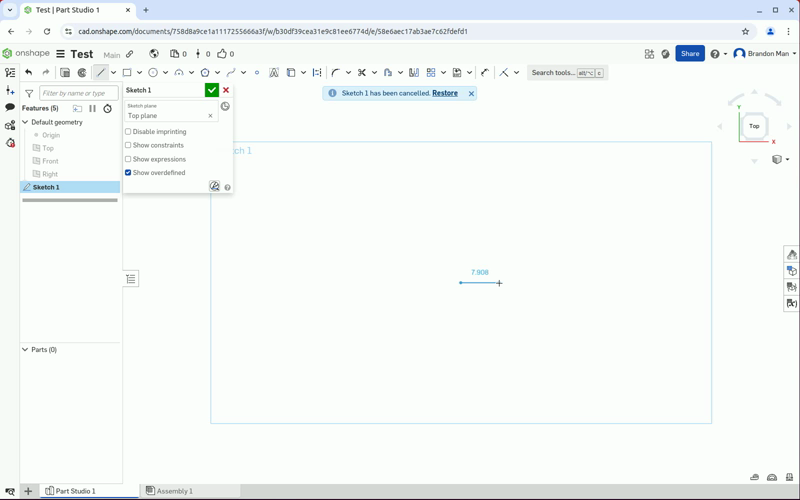
key_down(shift)
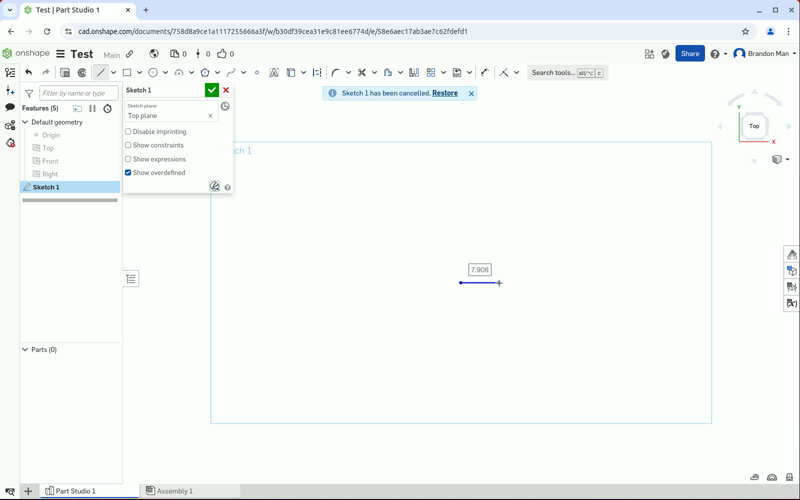
mouse_move(529, 282)
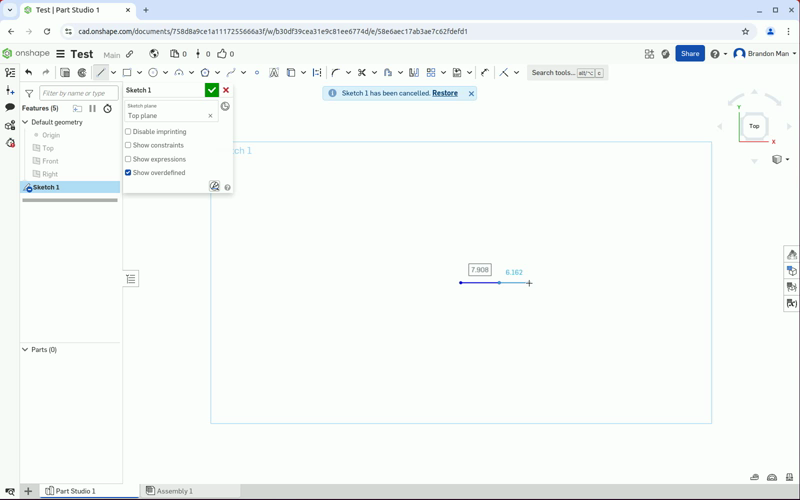
mouse_move(499, 275)
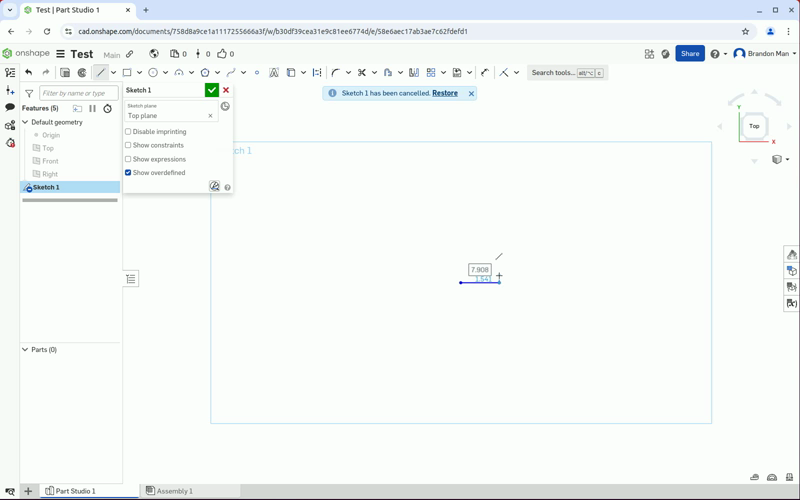
click(499, 275)
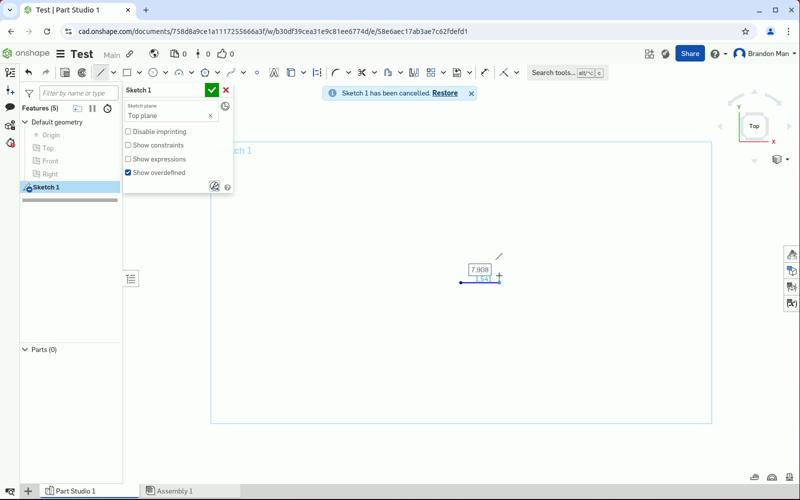
key_up(shift)
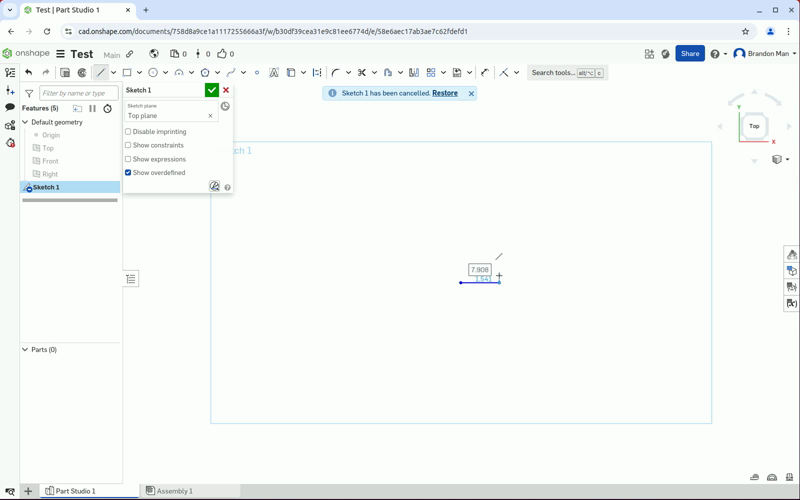
key_down(shift)
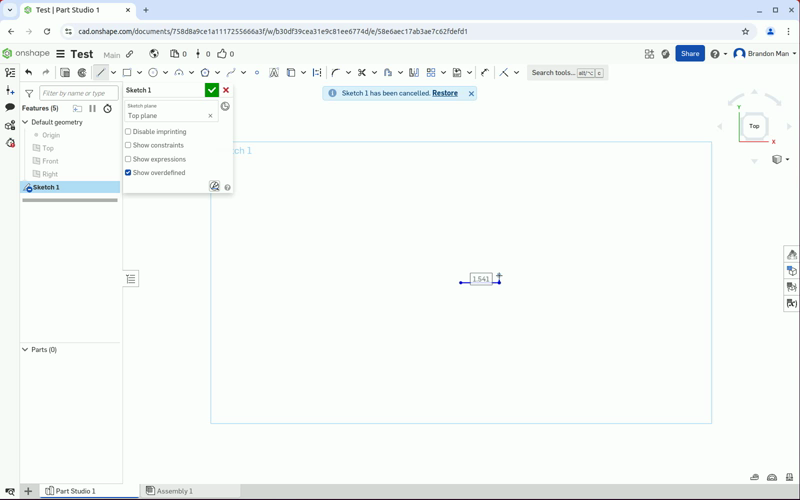
mouse_move(529, 275)
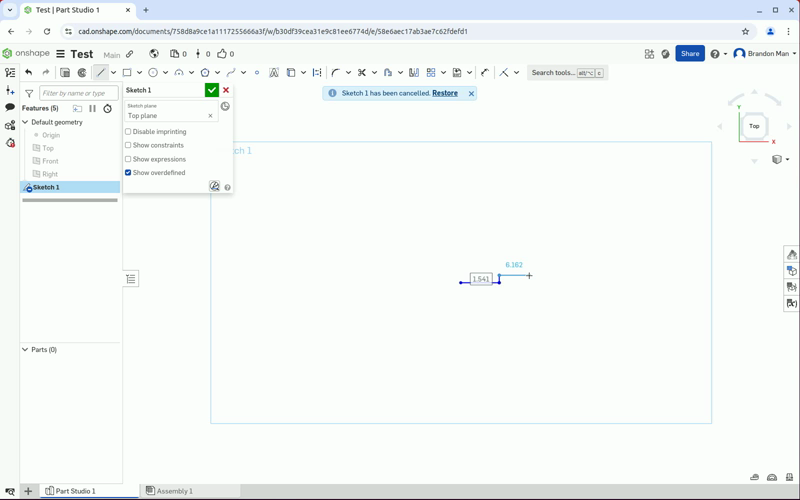
mouse_move(460, 275)
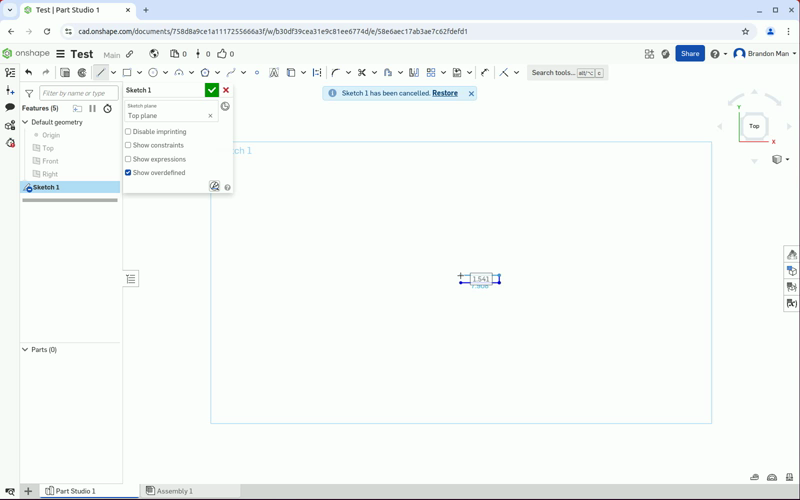
click(460, 275)
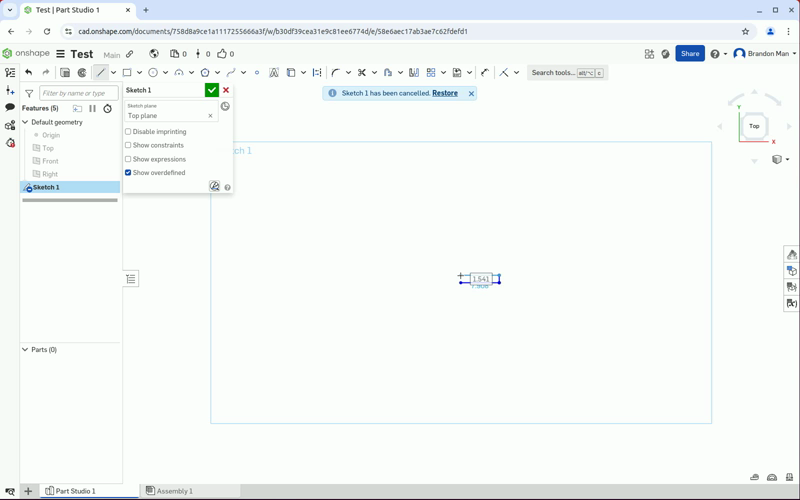
key_up(shift)
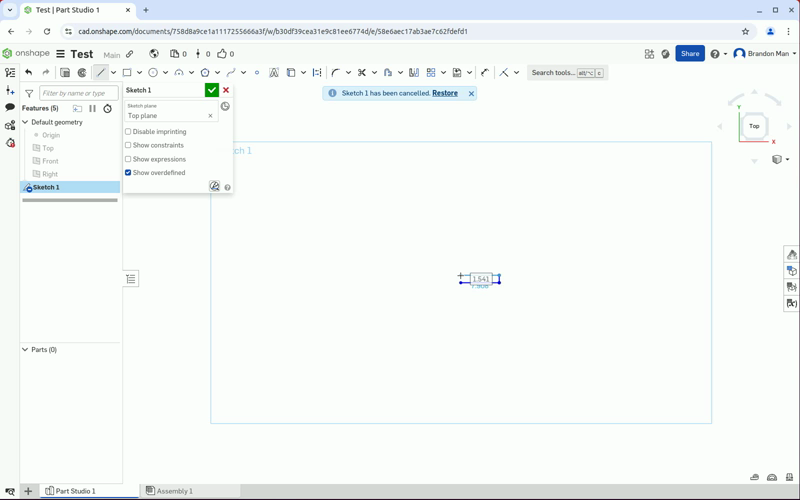
mouse_move(490, 275)
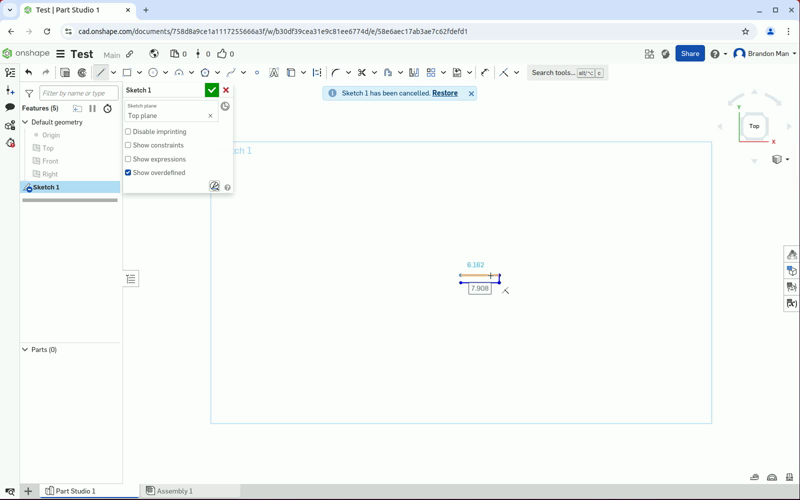
key_down(shift)
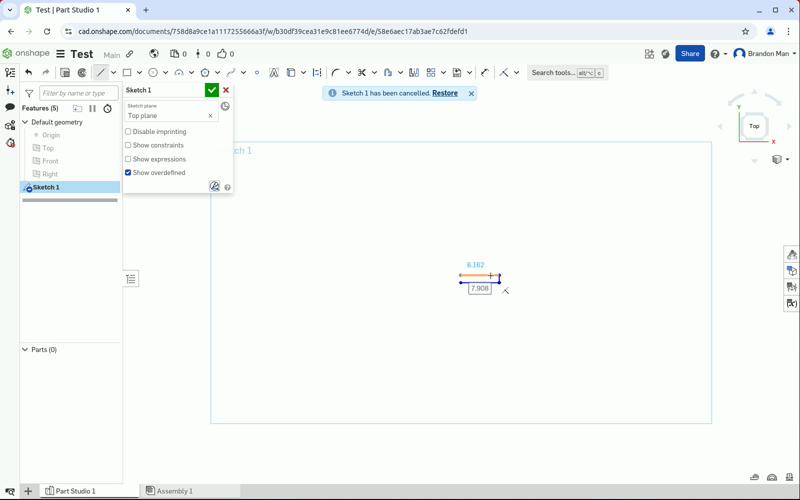
mouse_move(460, 282)
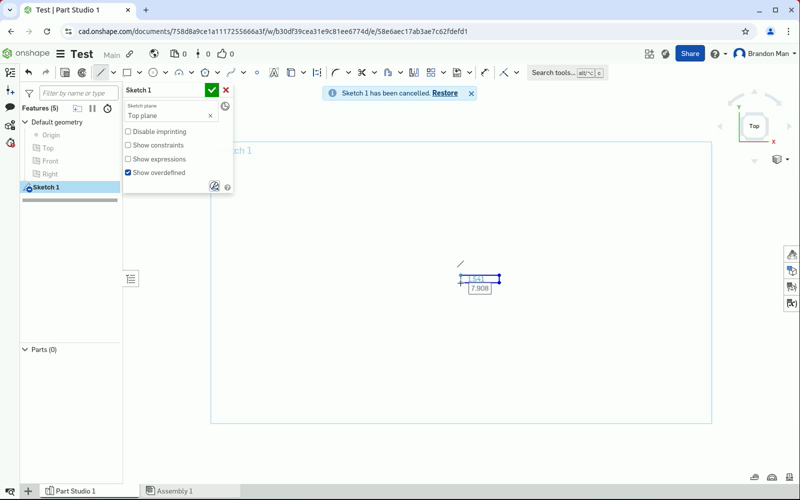
key_up(shift)
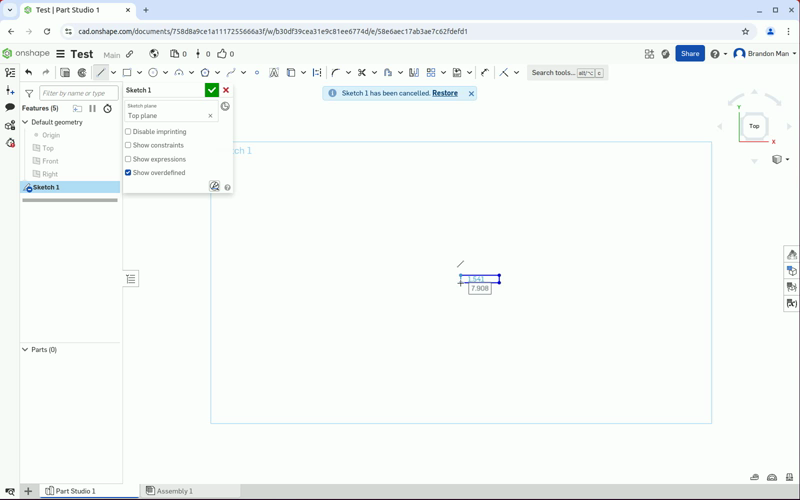
click(460, 282)
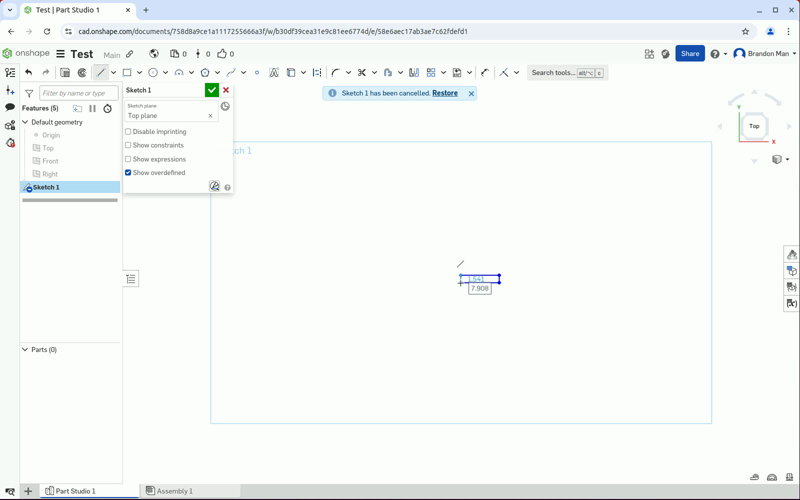
key(esc)
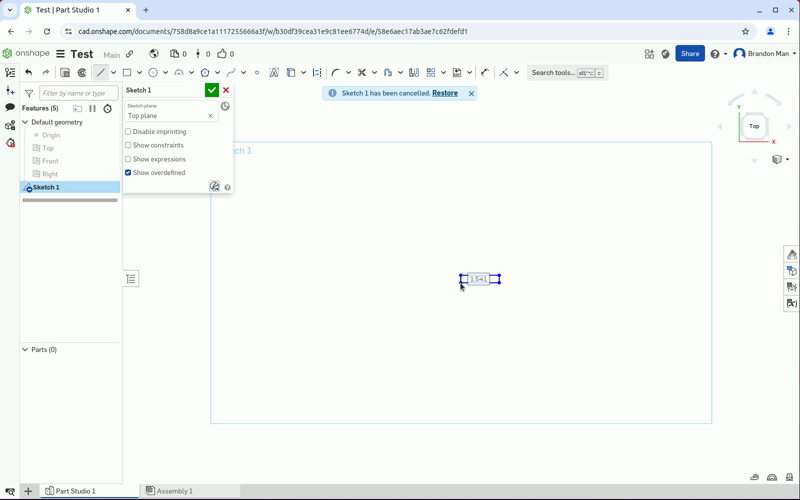
key(c)
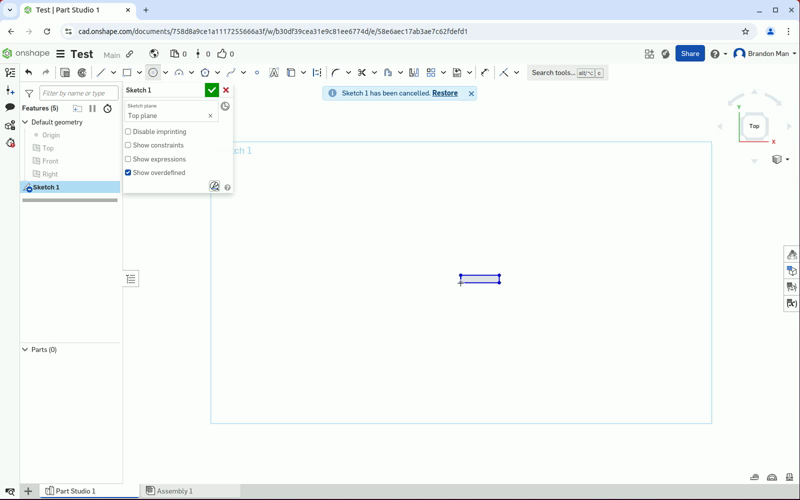
key_down(shift)
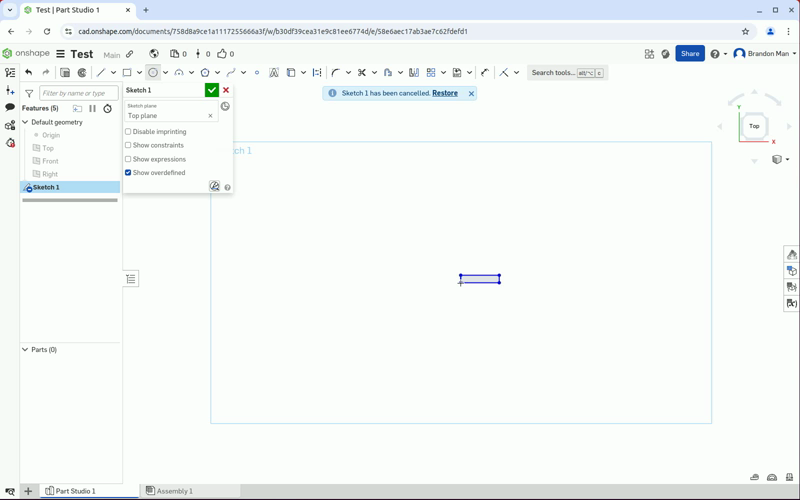
mouse_move(468, 279)
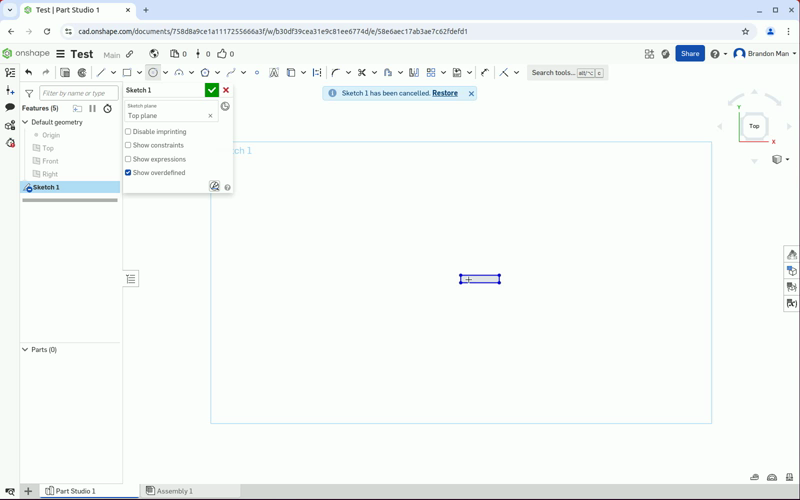
click(468, 279)
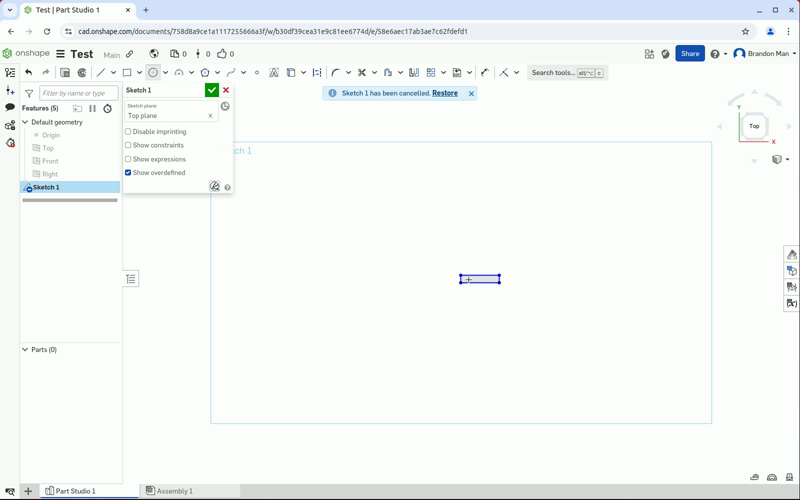
key_up(shift)
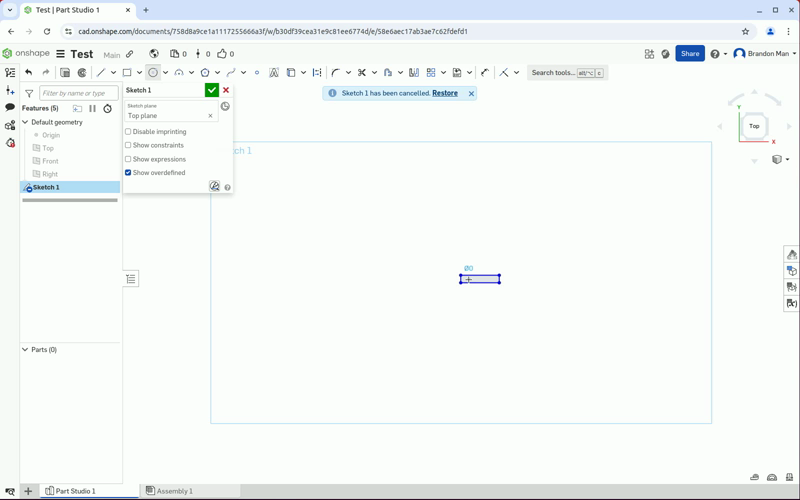
mouse_move(470, 279)
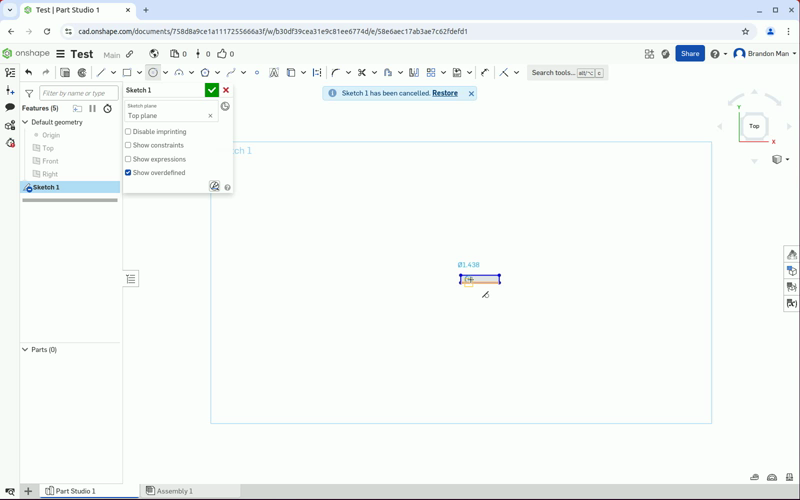
scroll(6)
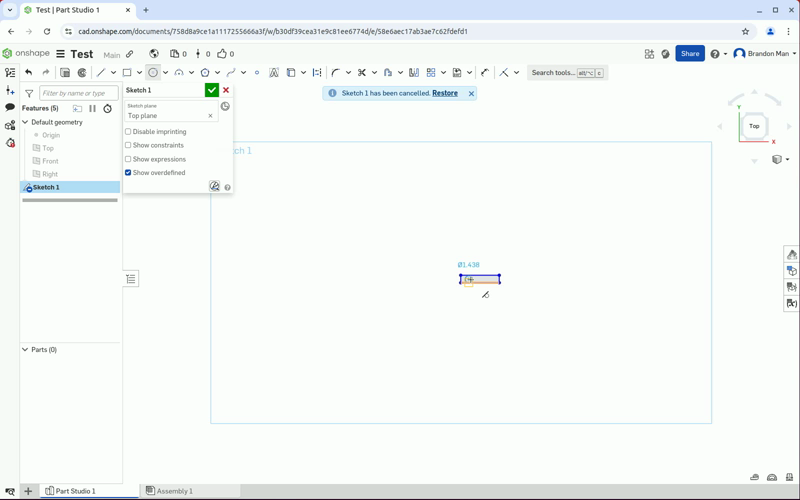
scroll(6)
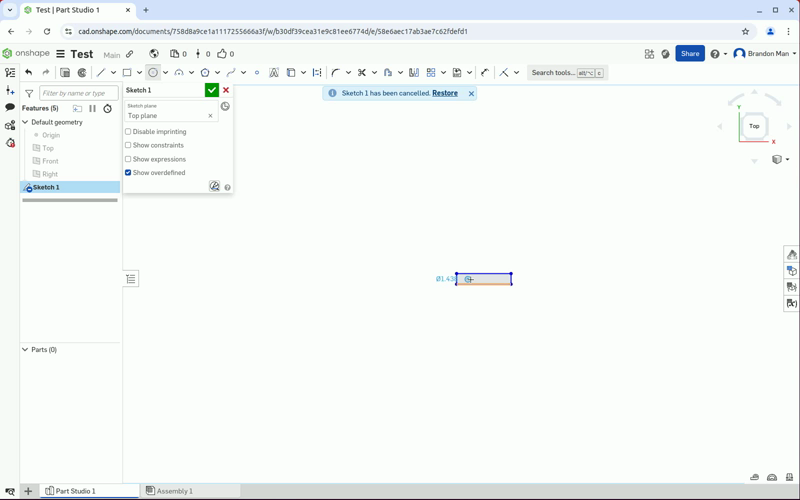
scroll(6)
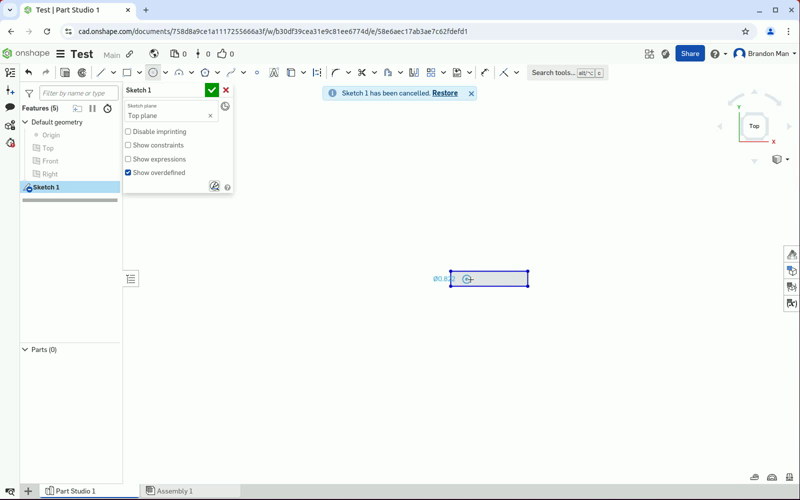
scroll(6)
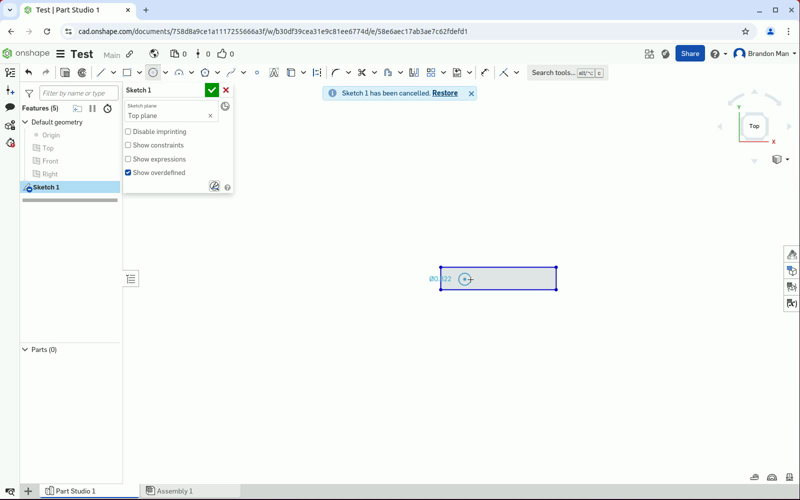
scroll(6)
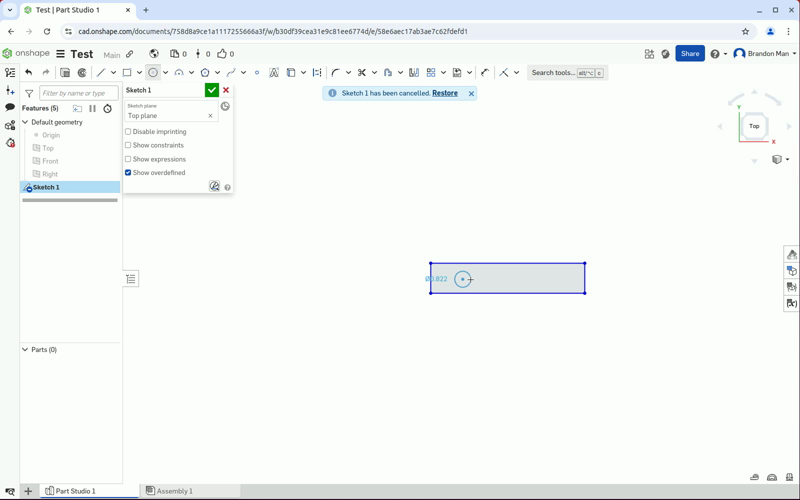
scroll(6)
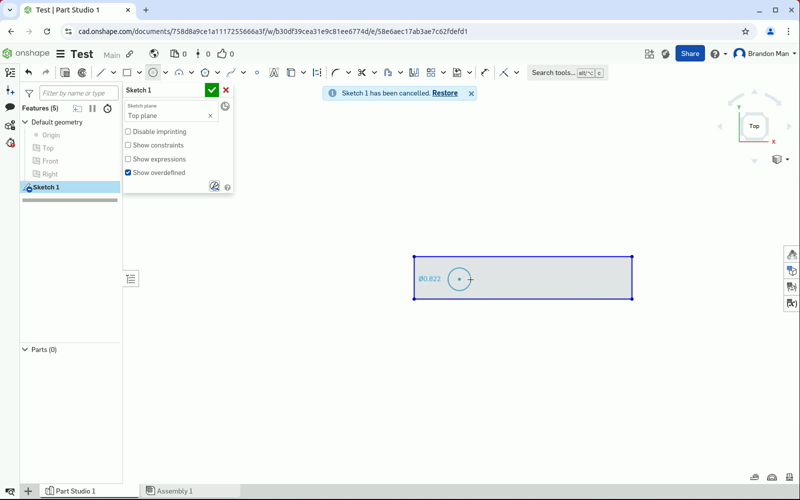
scroll(6)
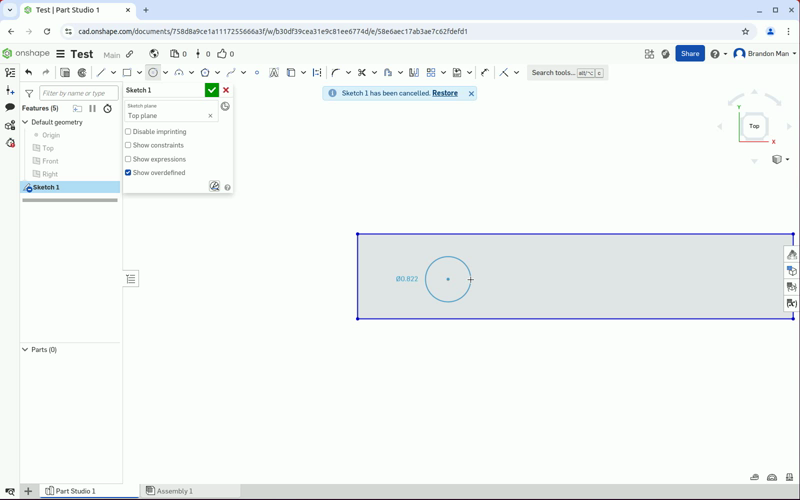
click(470, 279)
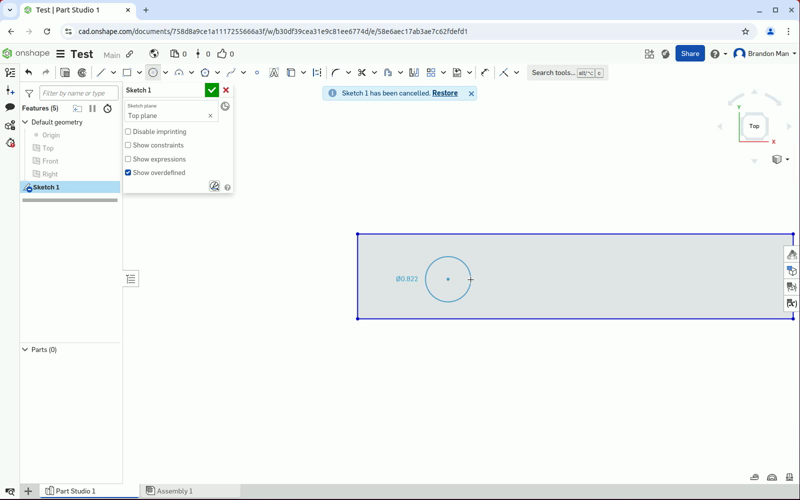
scroll(-6)
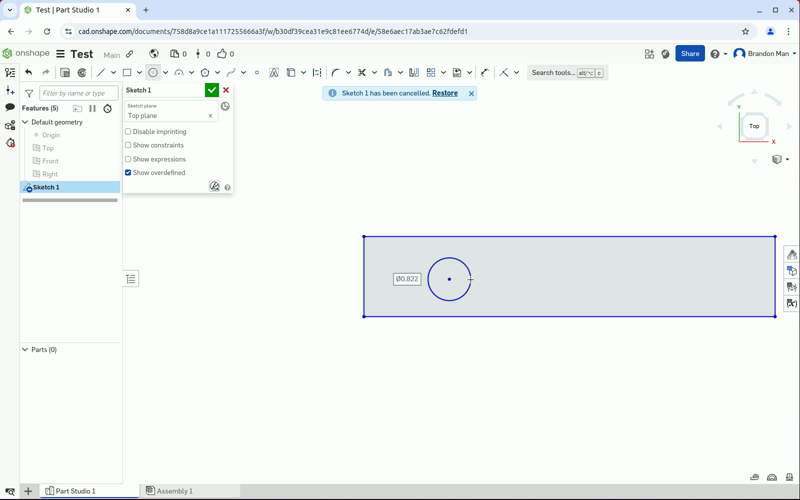
scroll(-6)
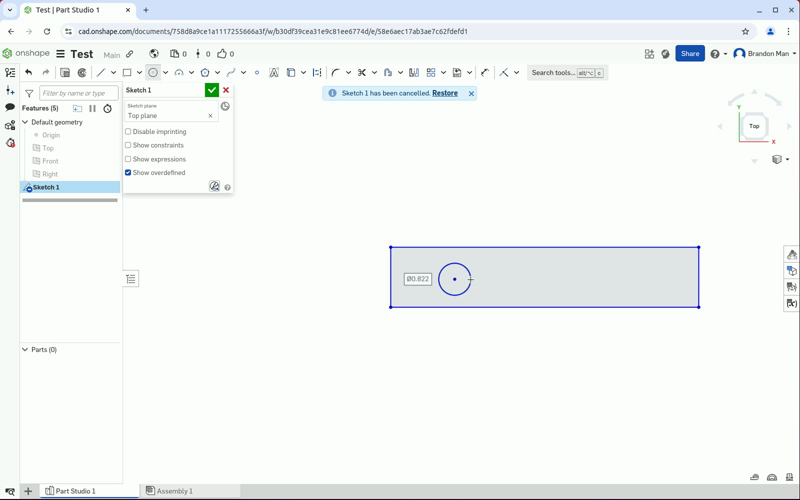
scroll(-6)
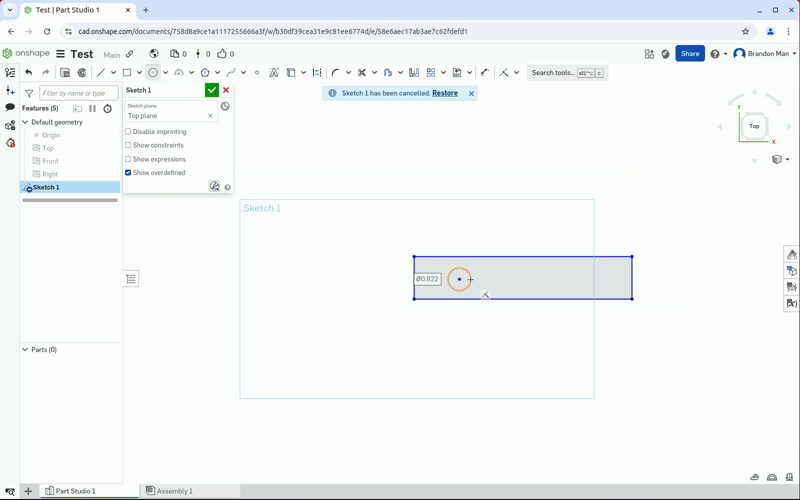
scroll(-6)
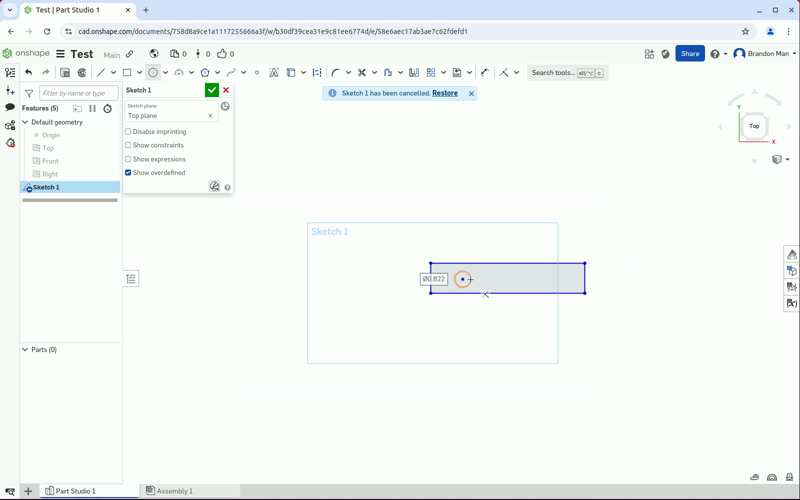
scroll(-6)
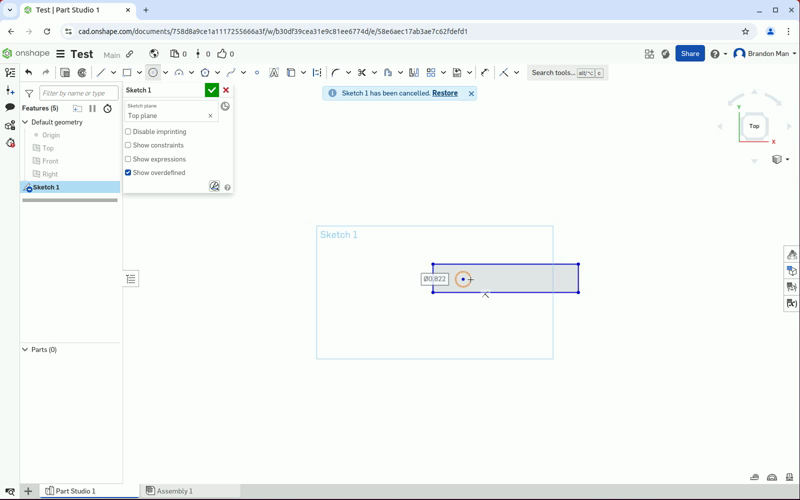
scroll(-6)
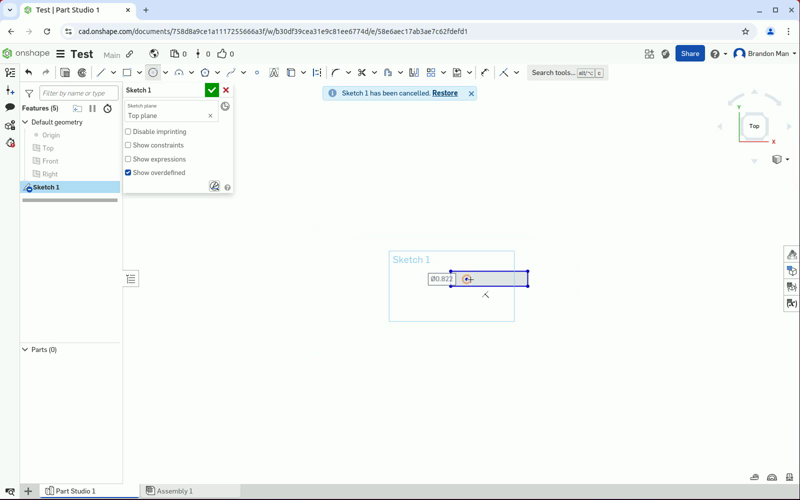
scroll(-6)
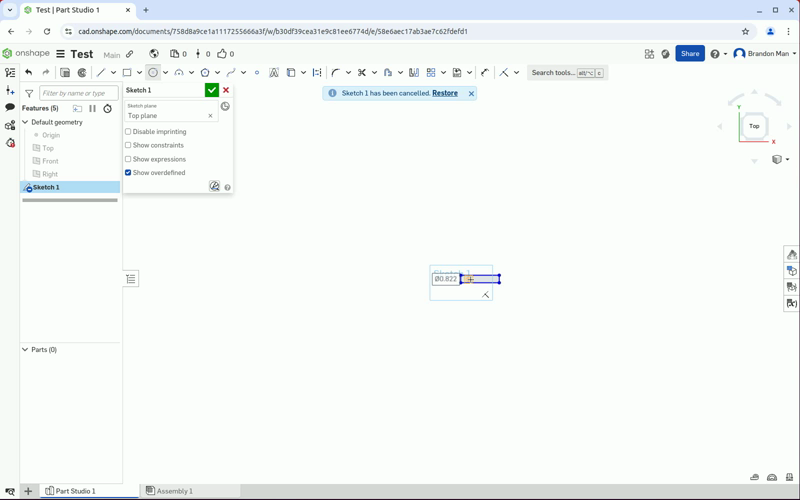
key(esc)
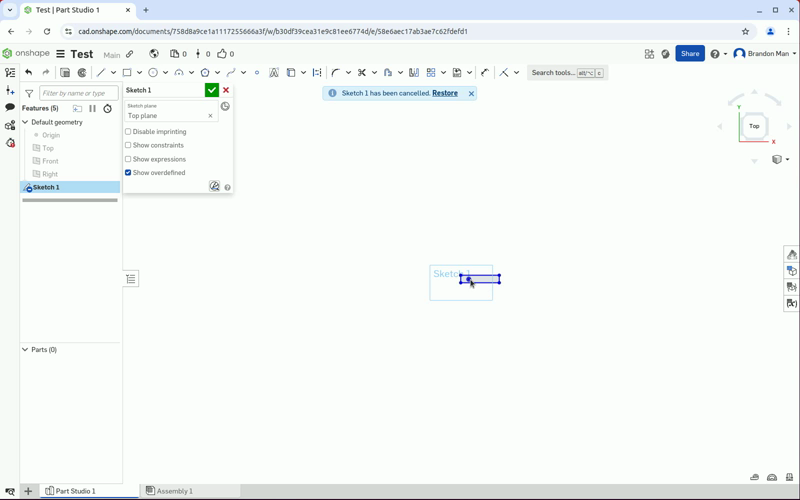
key(c)
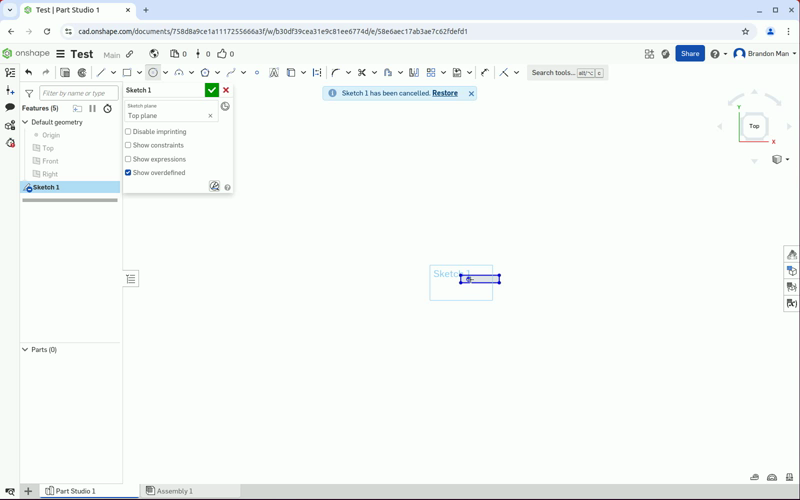
key_down(shift)
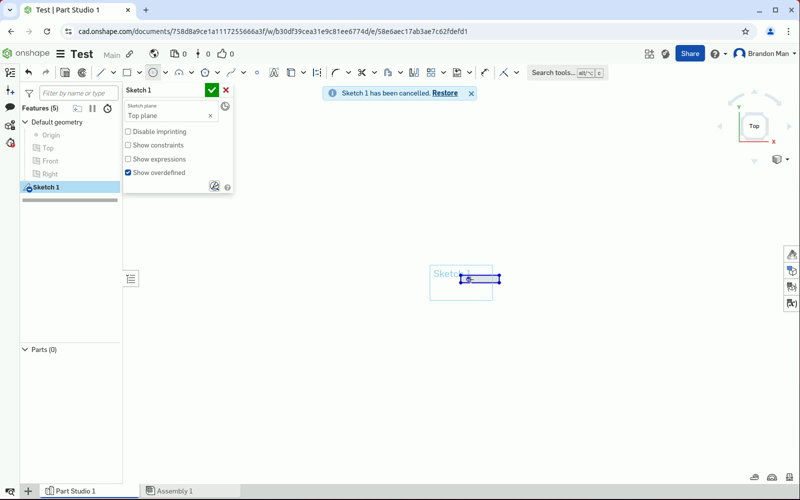
mouse_move(491, 279)
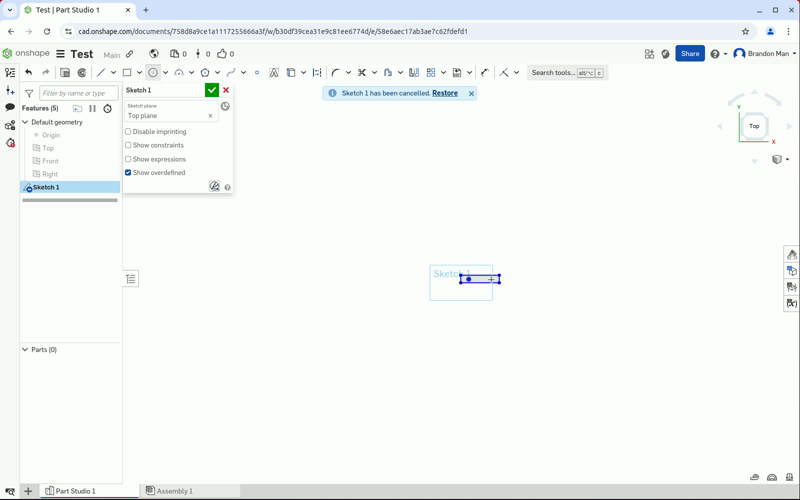
click(491, 279)
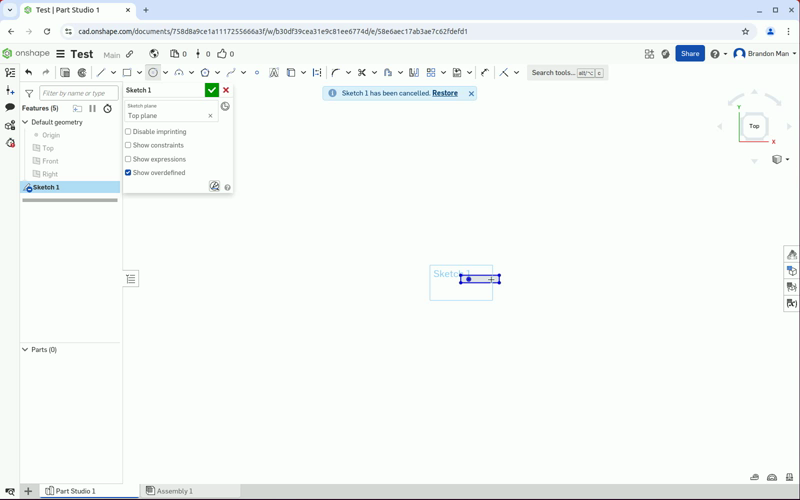
key_up(shift)
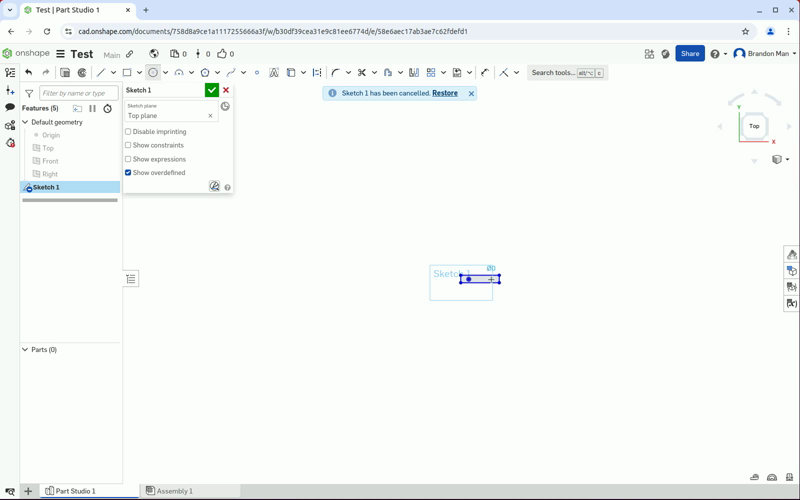
mouse_move(493, 279)
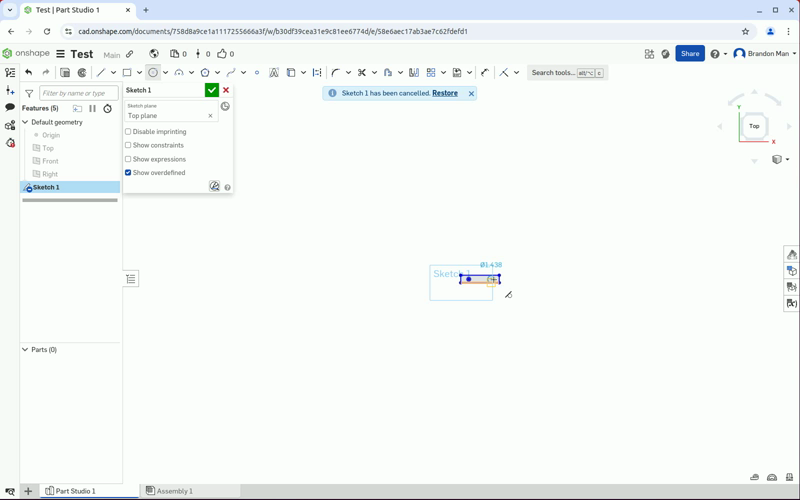
scroll(6)
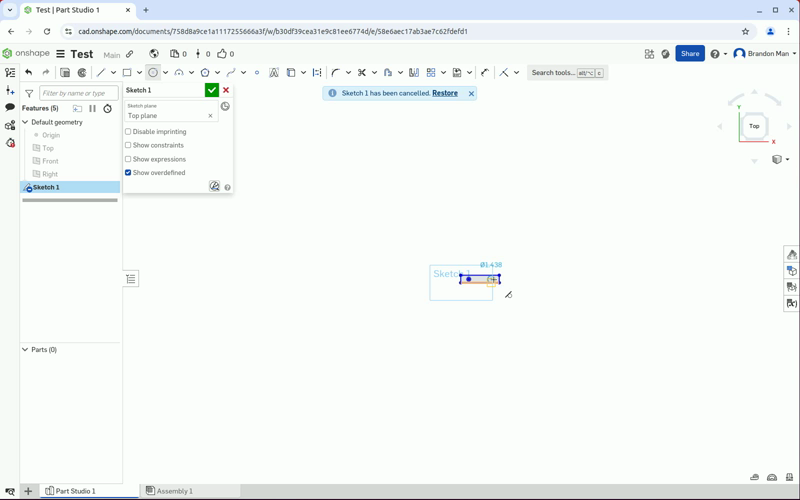
scroll(6)
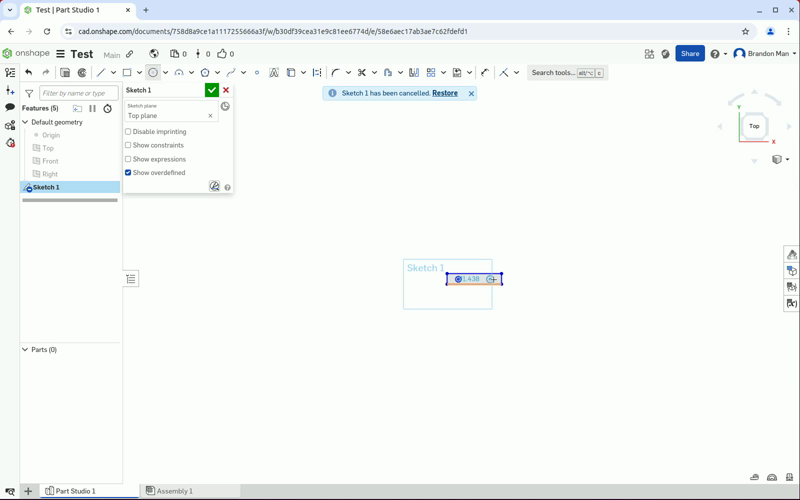
scroll(6)
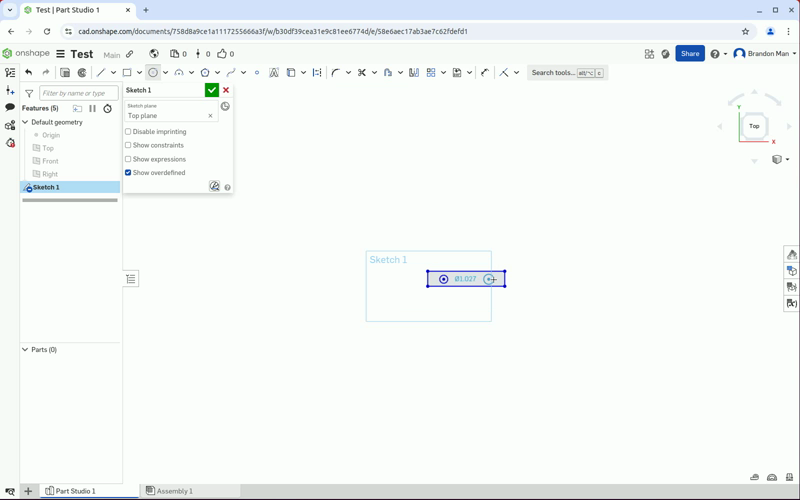
scroll(6)
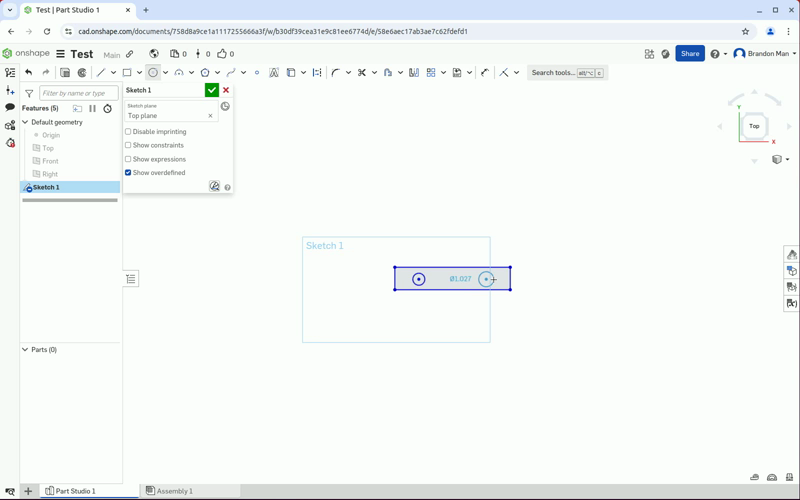
scroll(6)
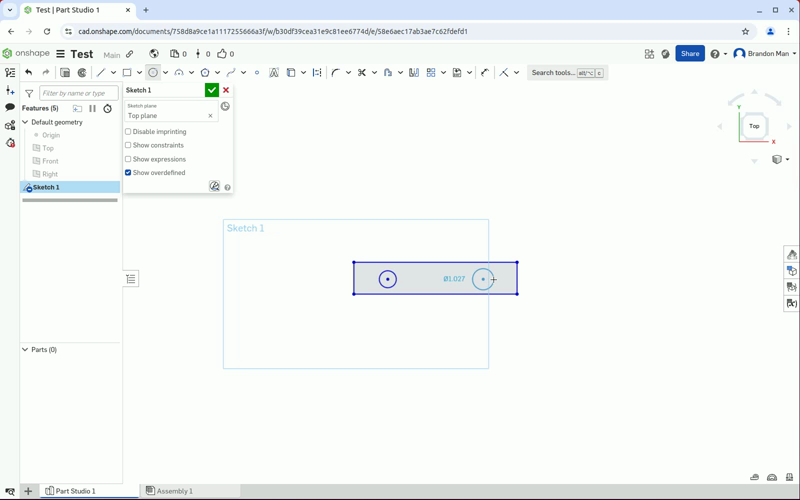
scroll(6)
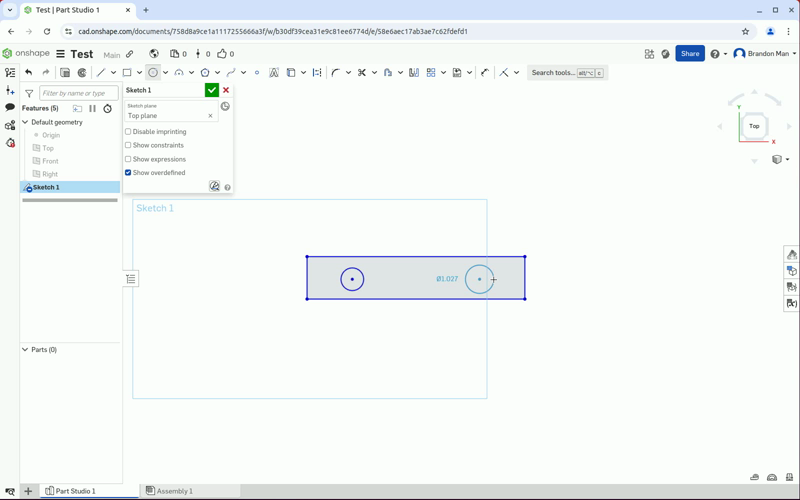
scroll(6)
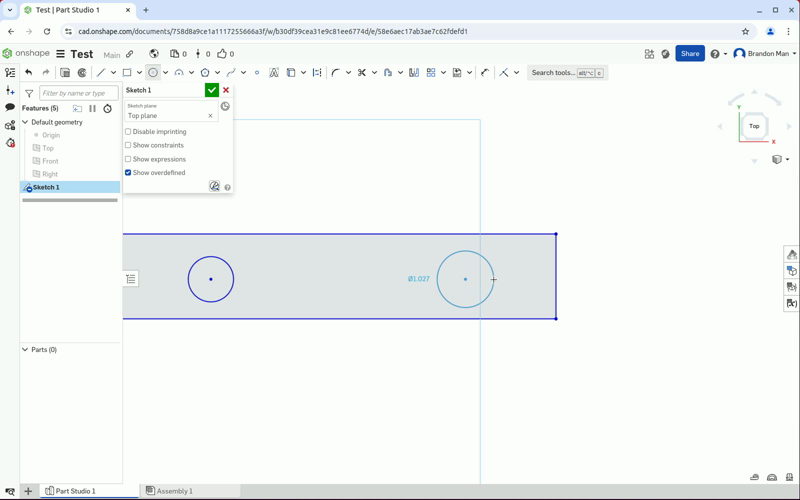
click(493, 279)
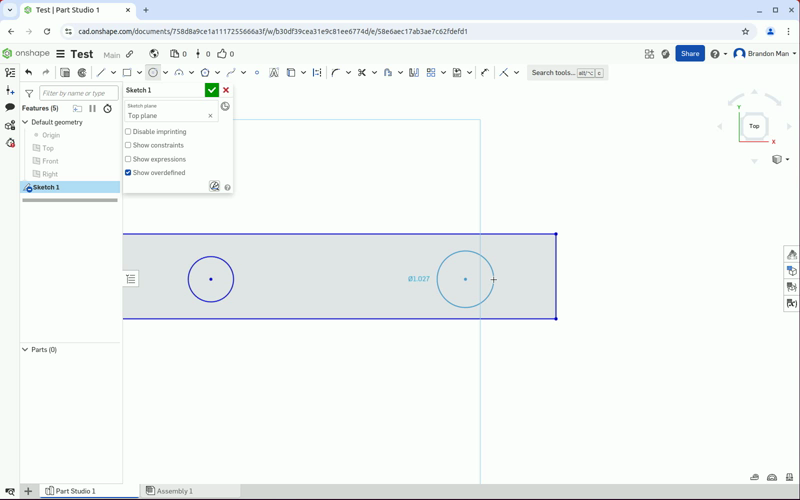
scroll(-6)
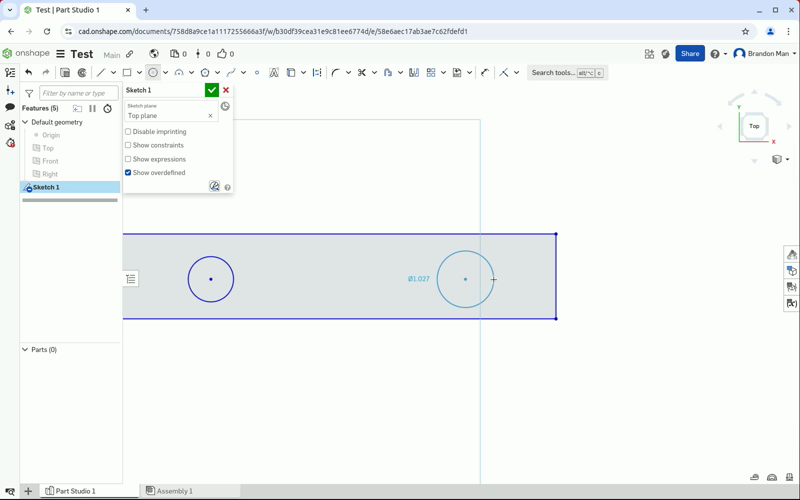
scroll(-6)
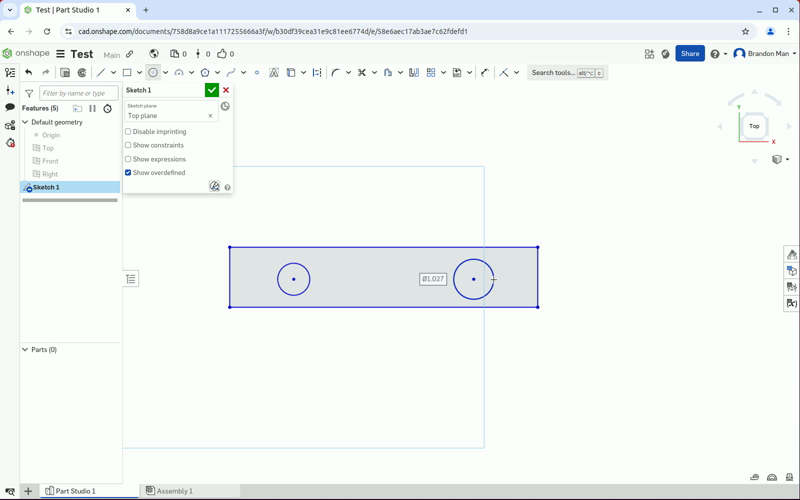
scroll(-6)
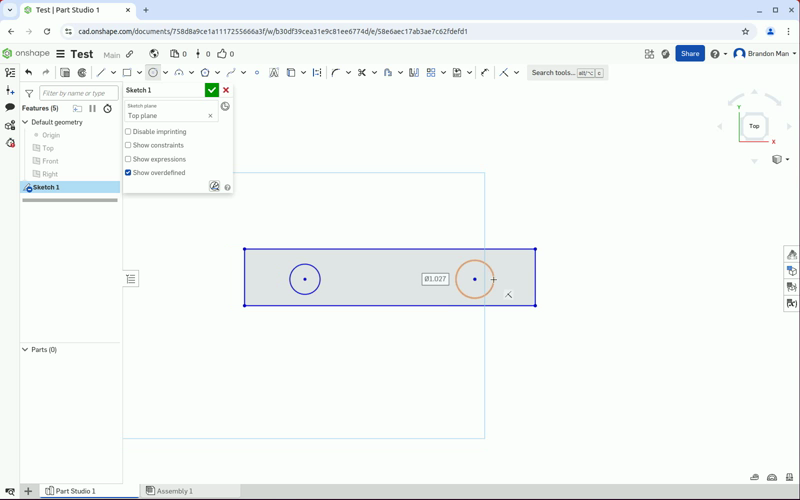
scroll(-6)
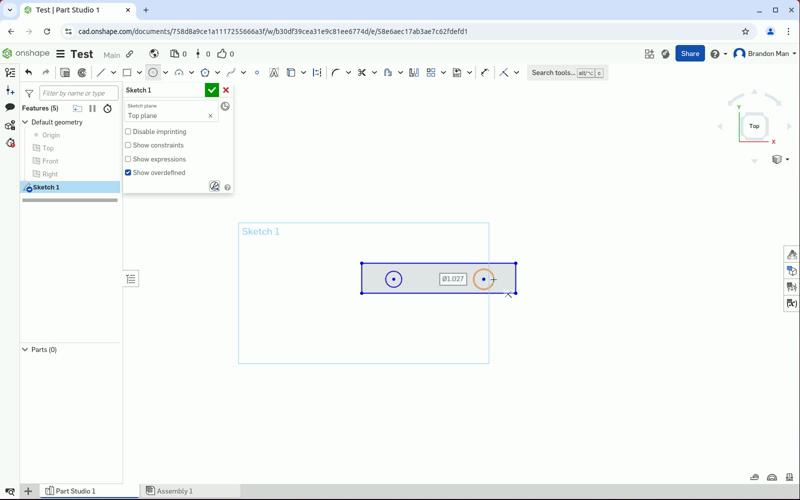
scroll(-6)
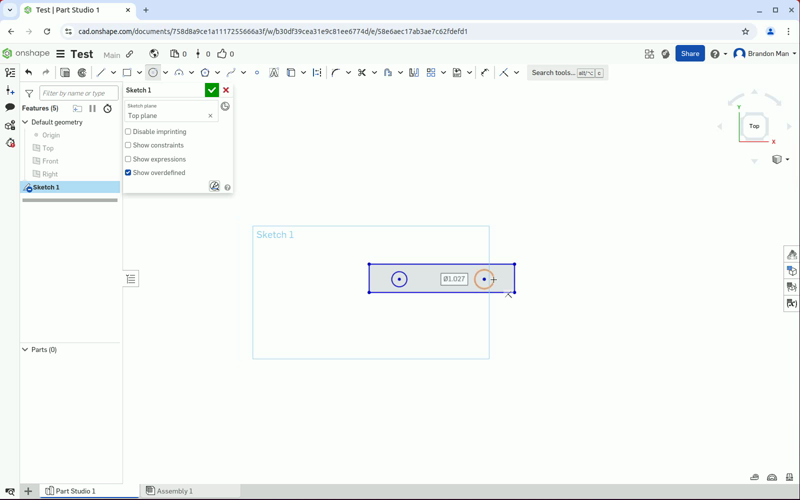
scroll(-6)
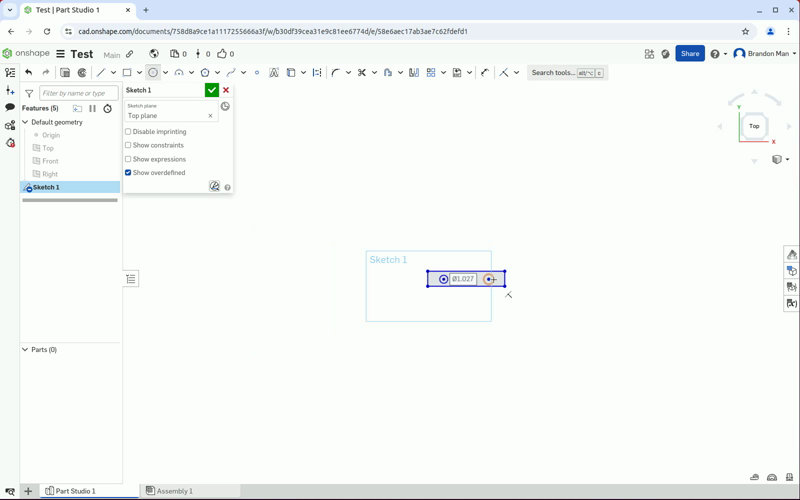
scroll(-6)
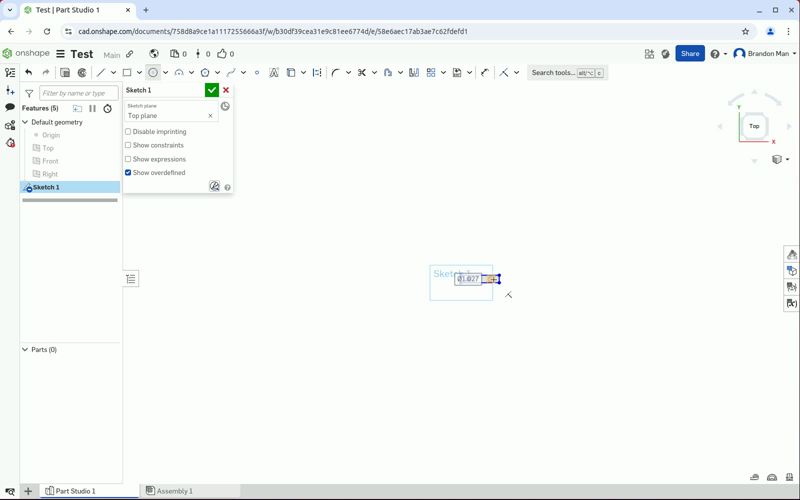
key(esc)
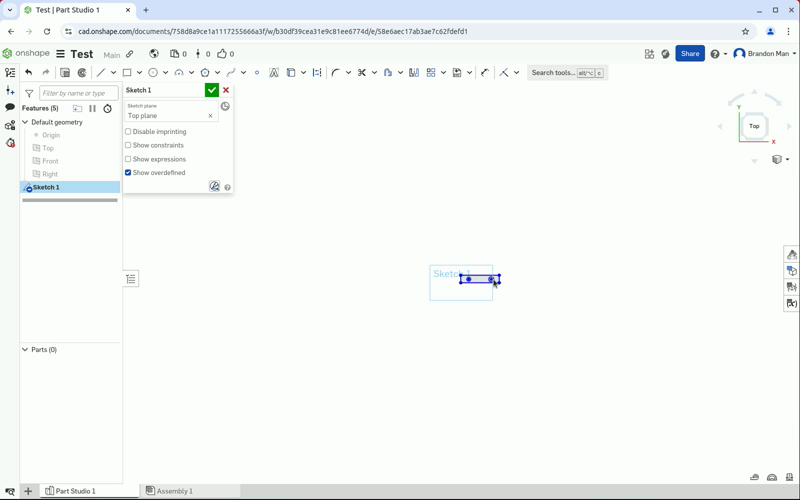
mouse_move(463, 277)
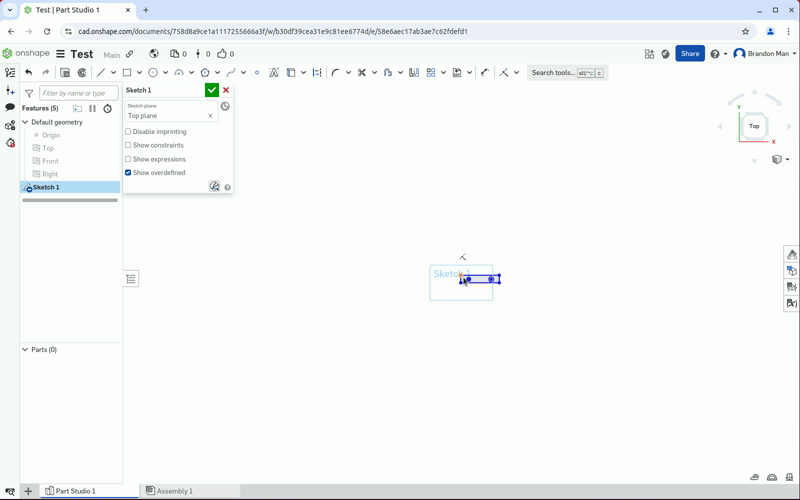
scroll(6)
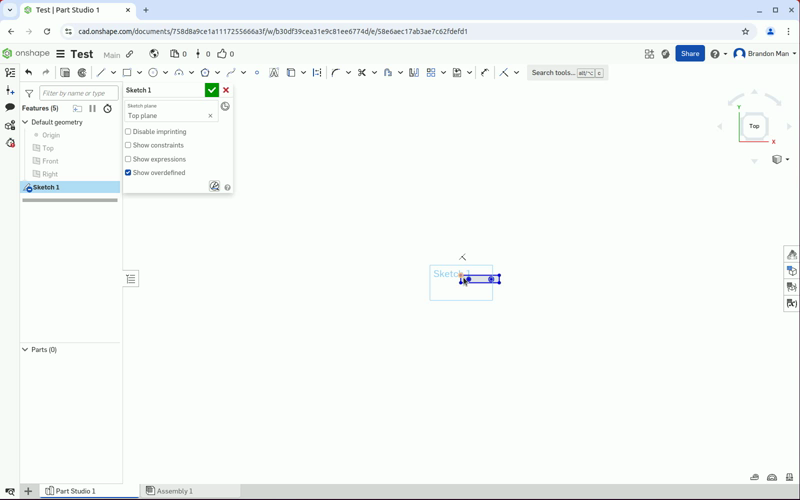
scroll(6)
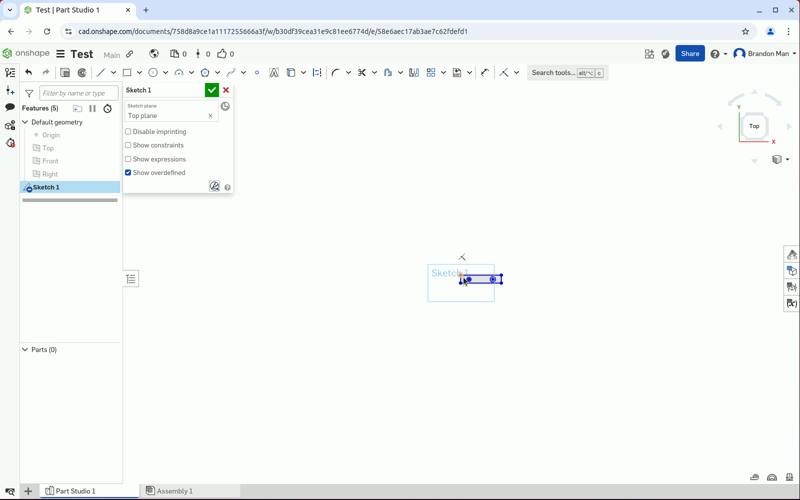
scroll(6)
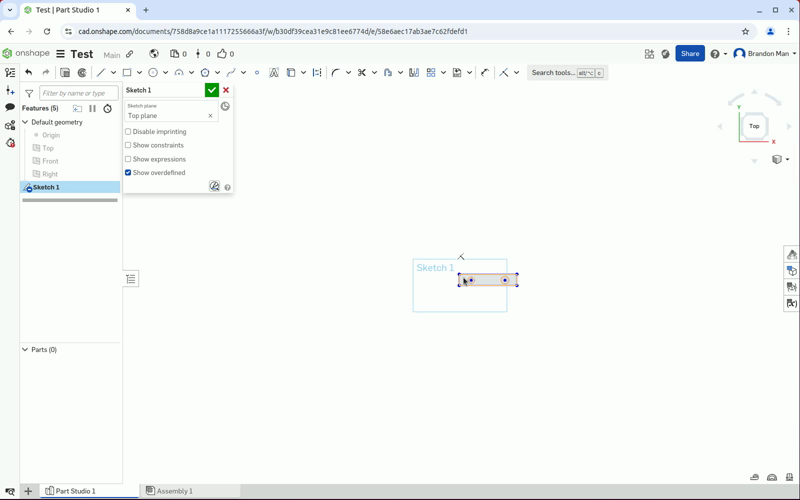
scroll(6)
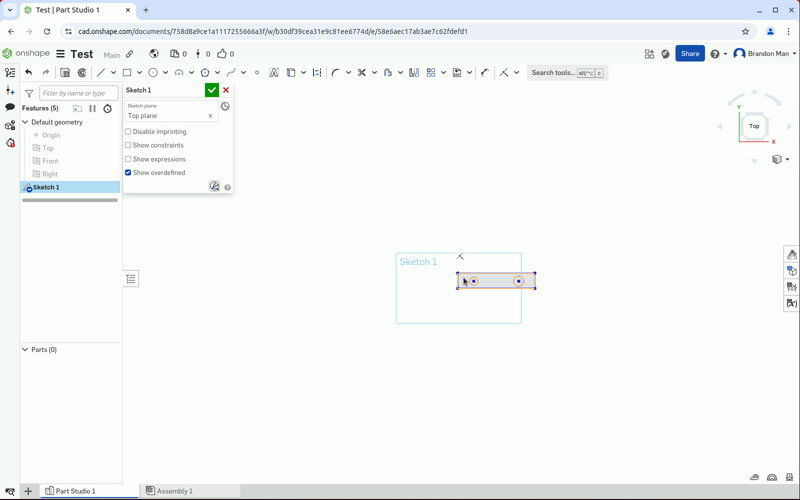
scroll(6)
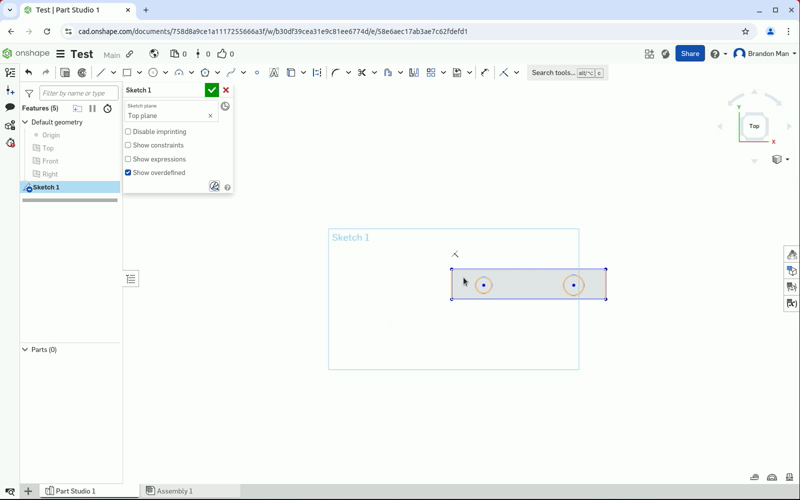
scroll(6)
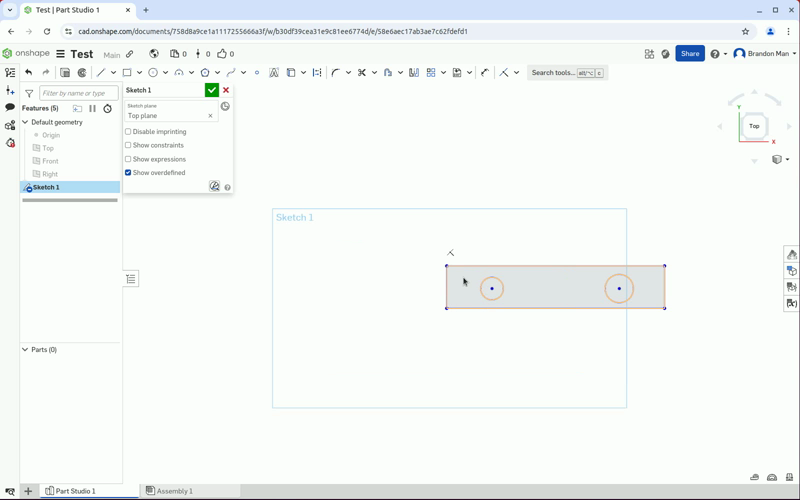
scroll(6)
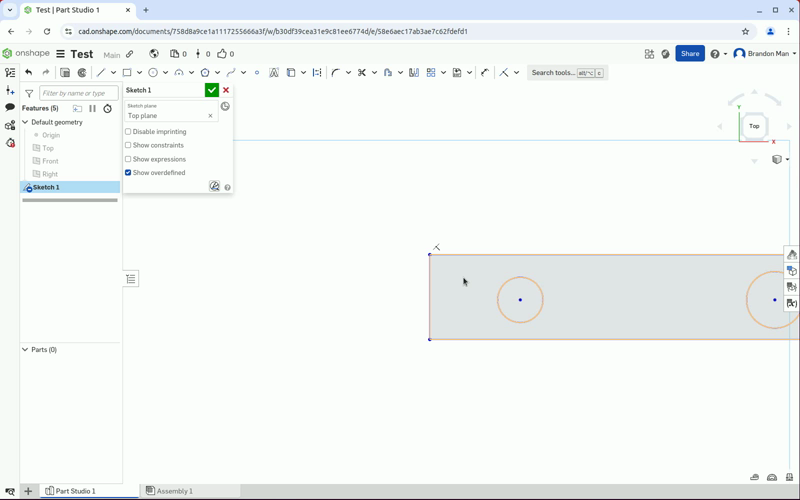
click(463, 277)
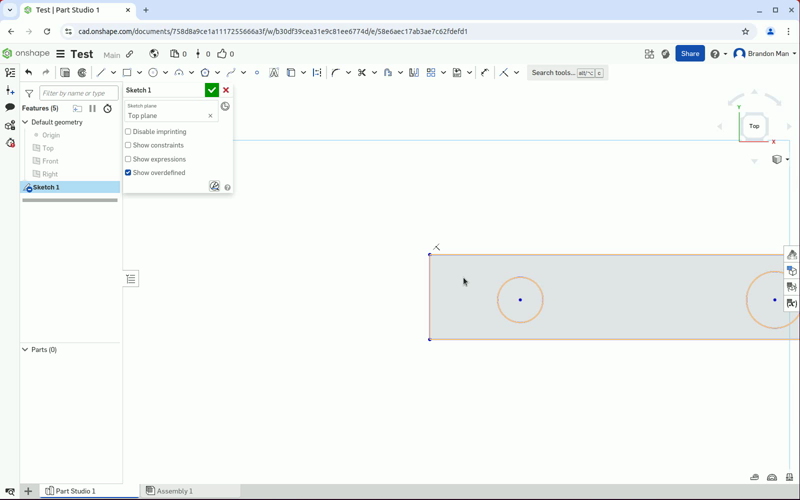
scroll(-6)
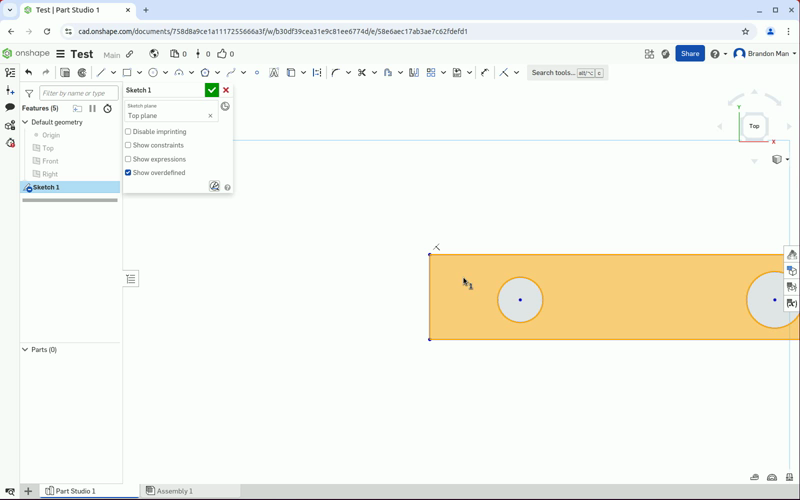
scroll(-6)
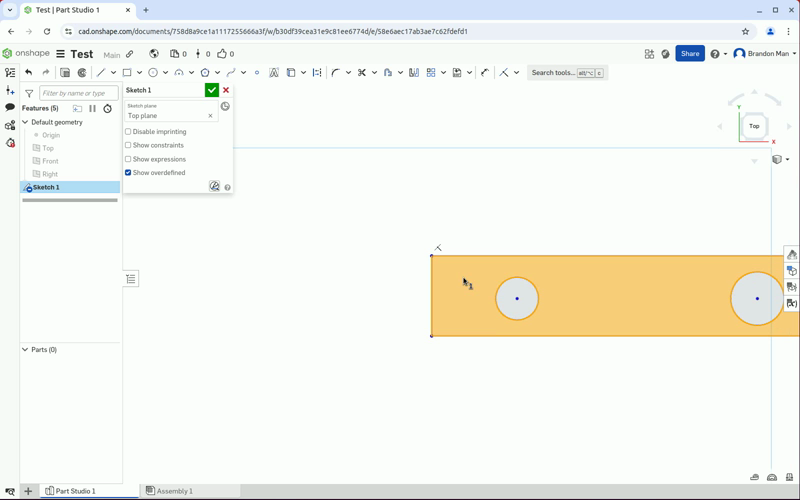
scroll(-6)
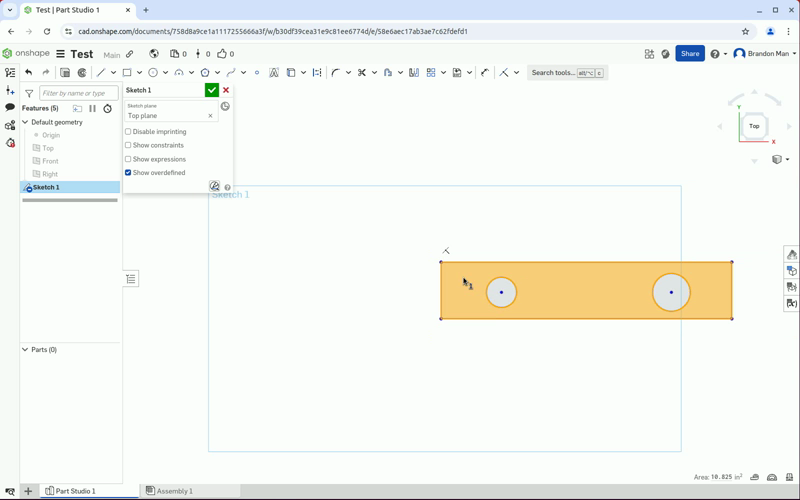
scroll(-6)
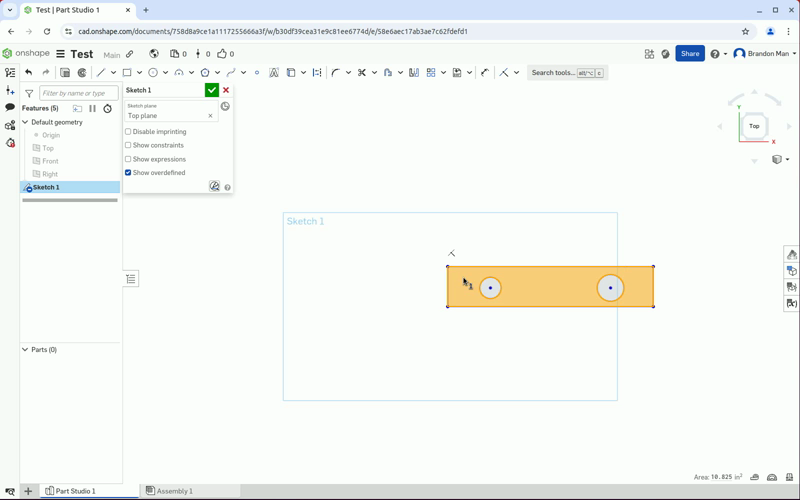
scroll(-6)
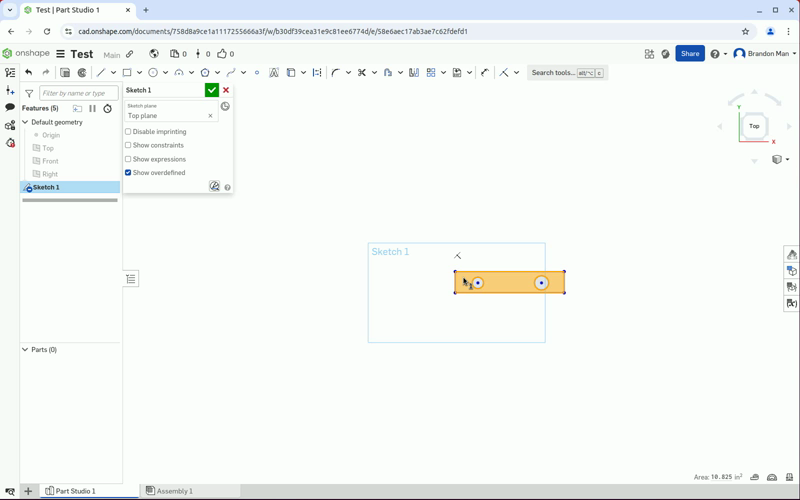
scroll(-6)
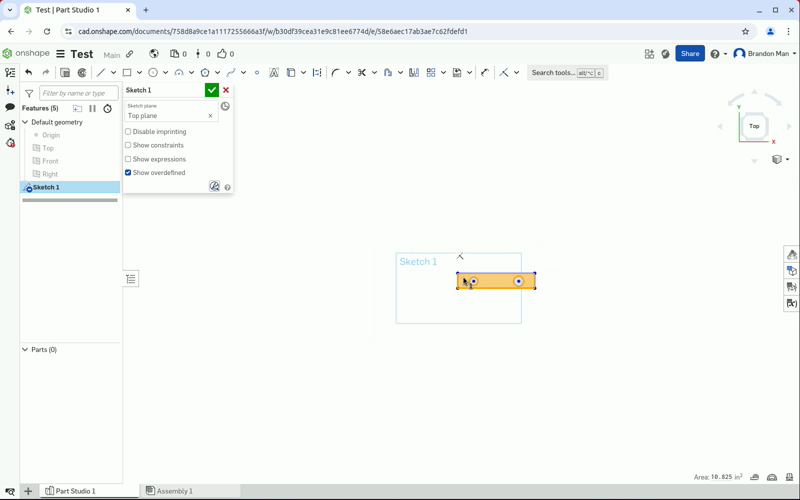
scroll(-6)
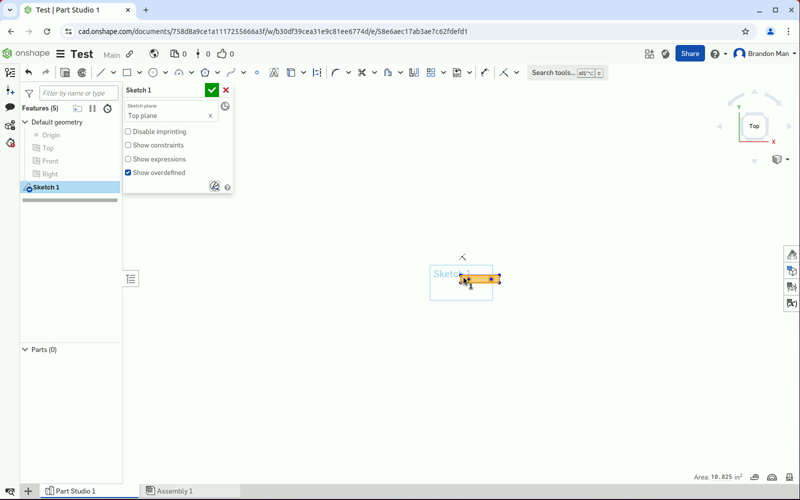
mouse_move(73, 352)
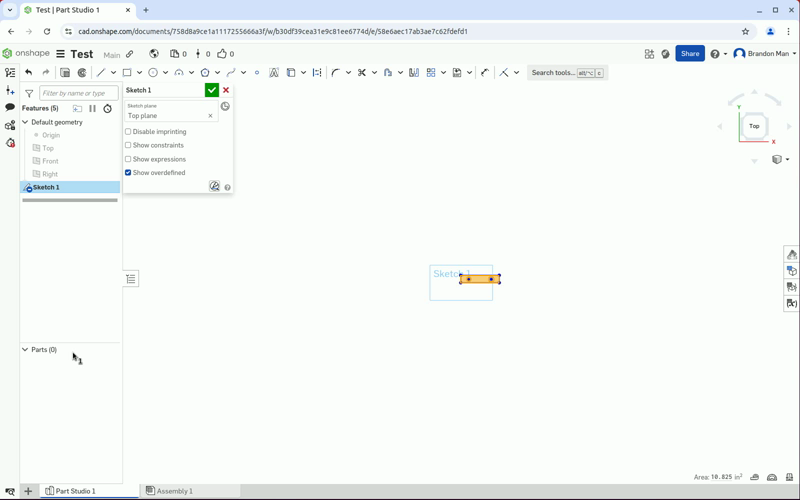
key(shift+y)
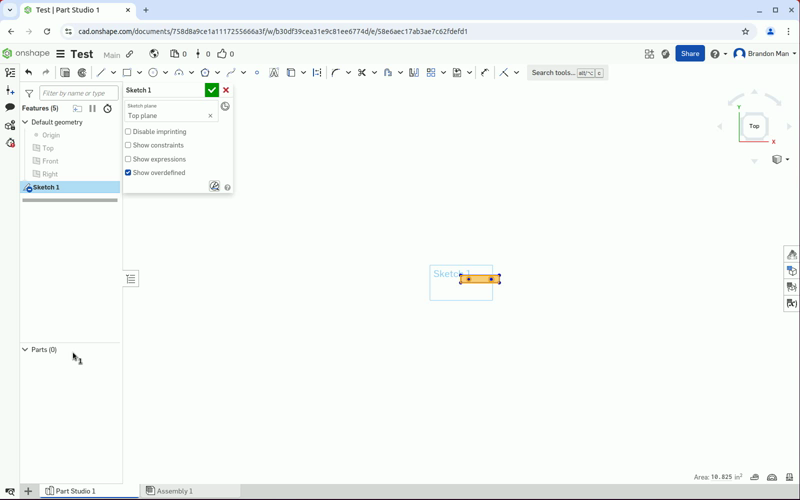
key(shift+e)
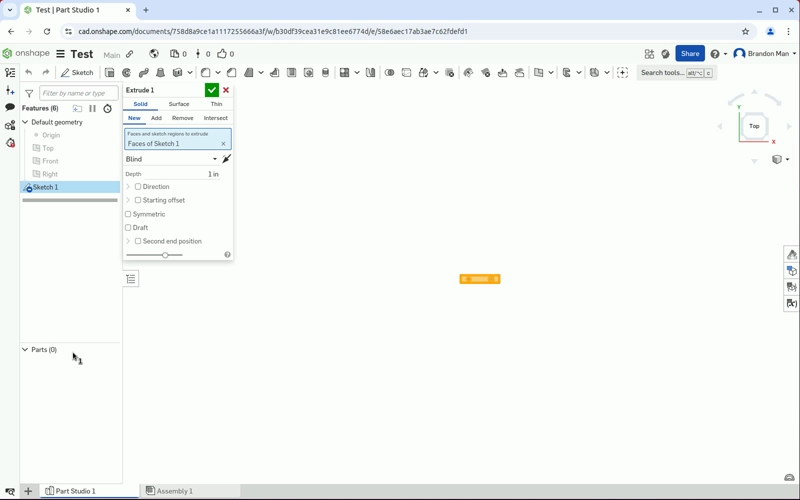
mouse_move(143, 106)
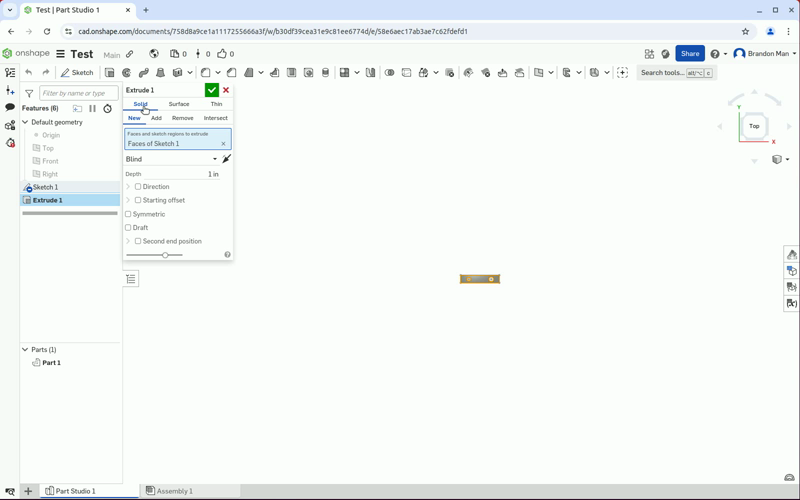
click(143, 106)
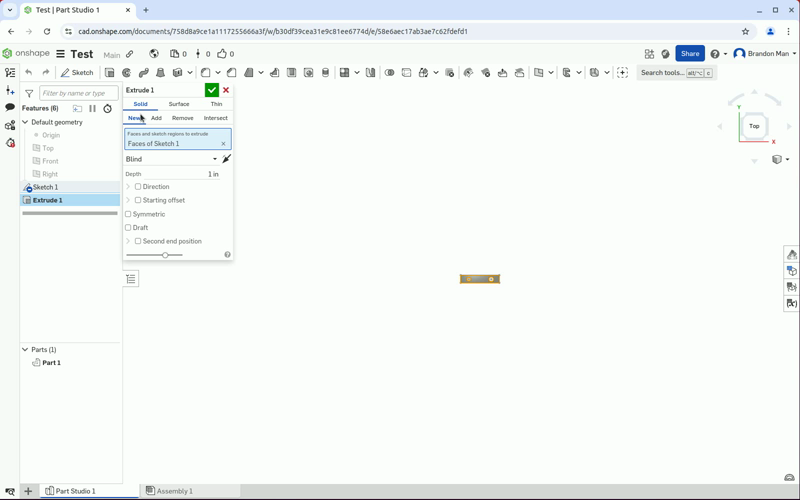
mouse_move(137, 120)
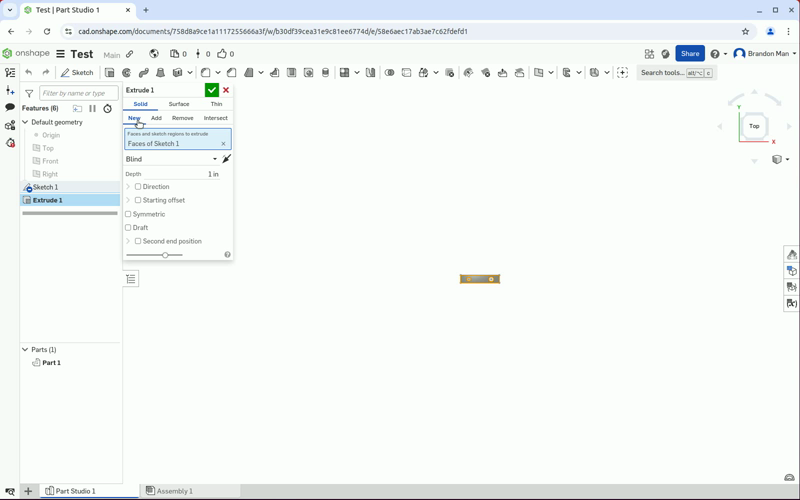
click(137, 120)
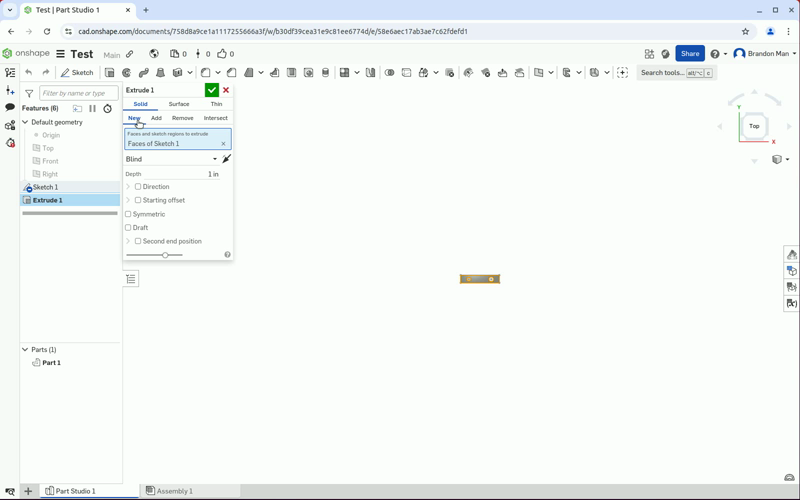
key(tab, 4)
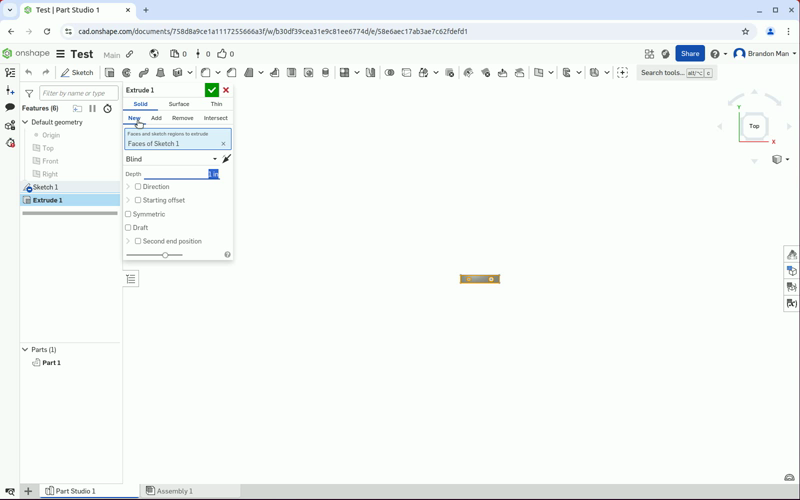
text(1.444)
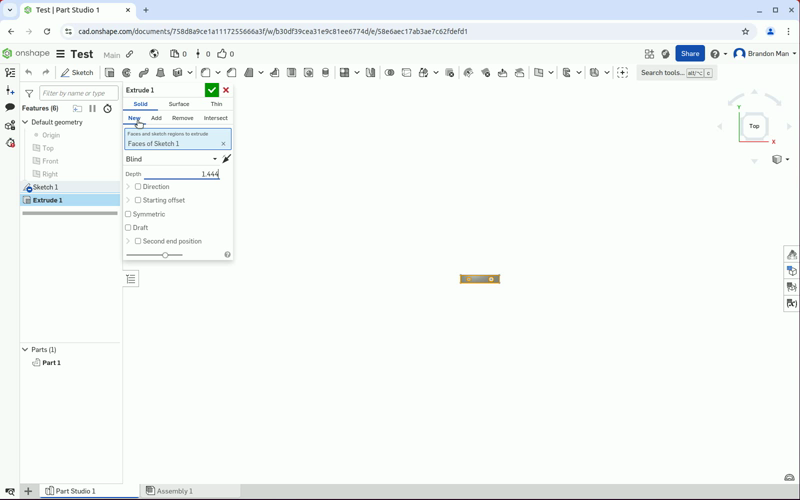
key(enter)
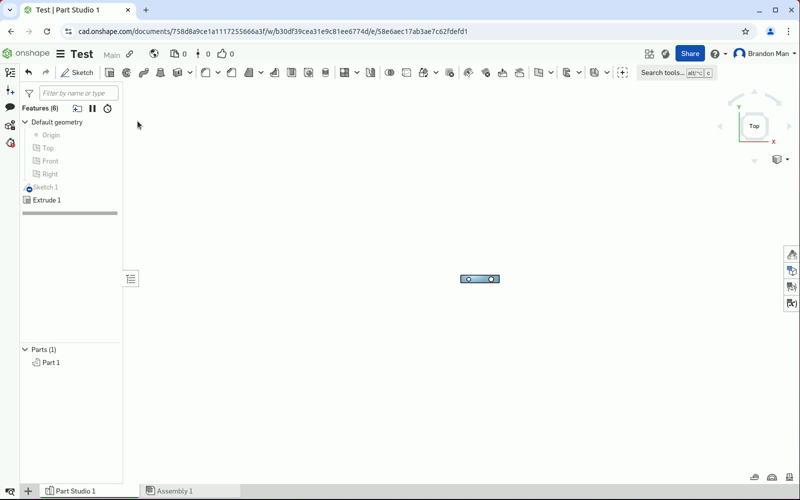
key(shift+h)
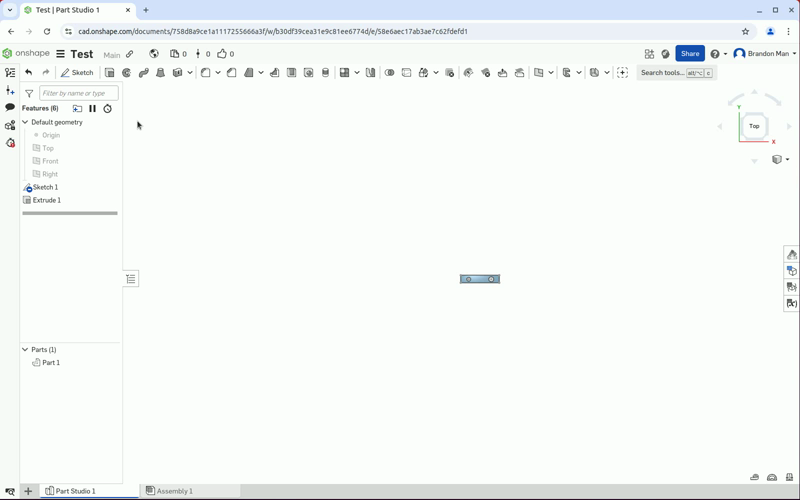
key(shift+h)
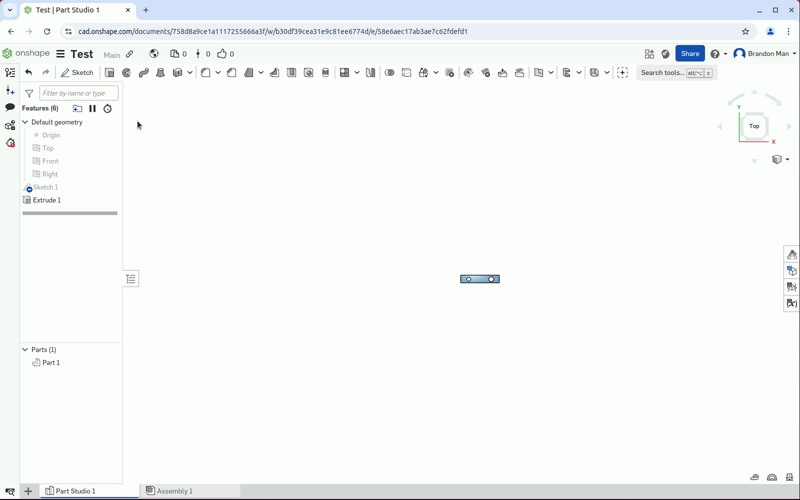
mouse_move(73, 189)
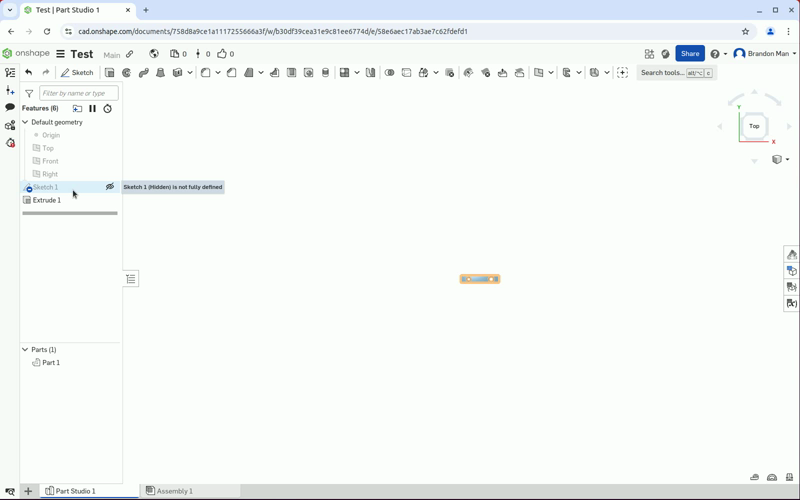
click(73, 189)
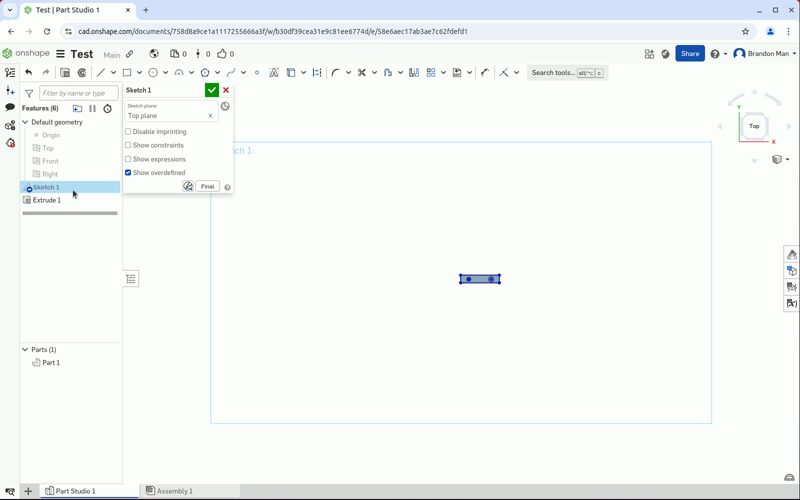
mouse_move(229, 92)
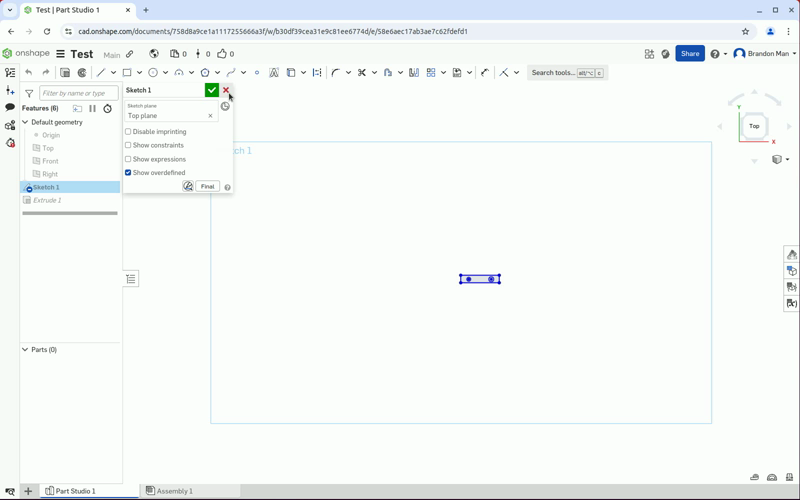
click(229, 92)
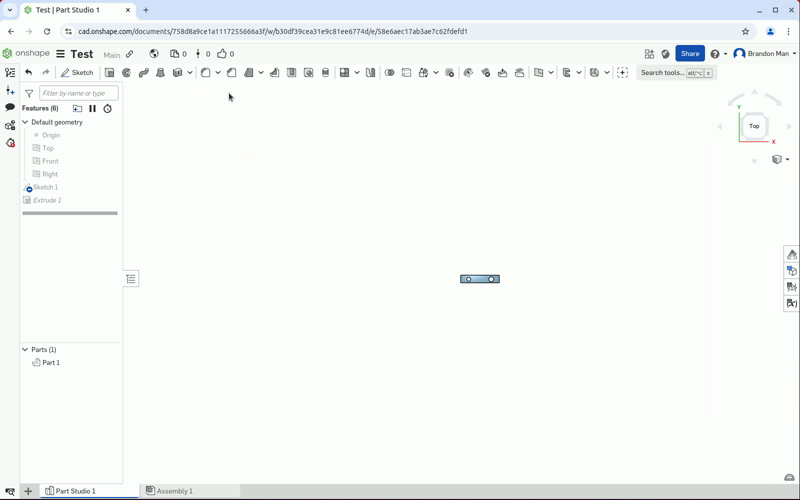
mouse_move(73, 352)
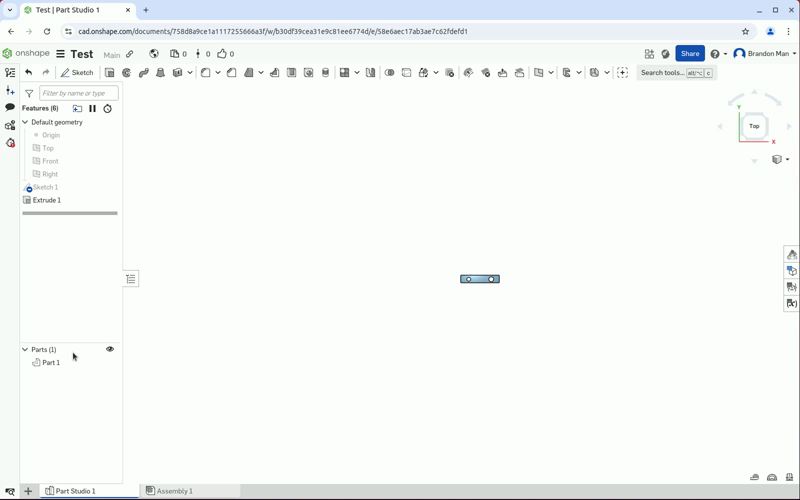
key(y)
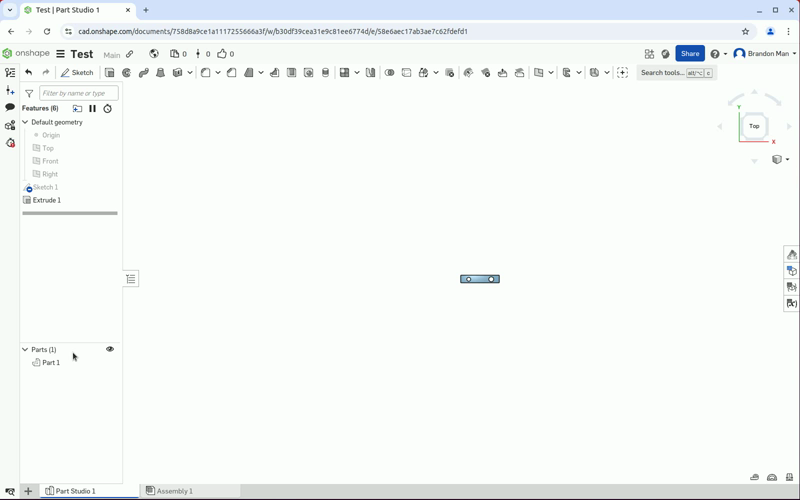
key(shift+p)
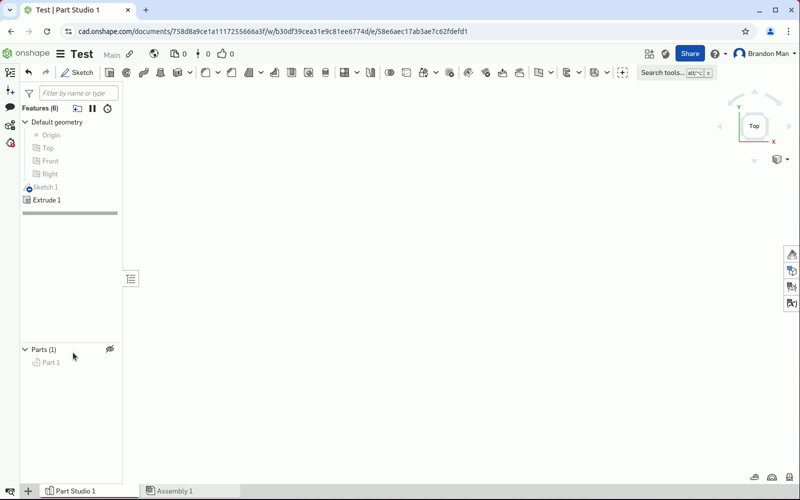
key(space)
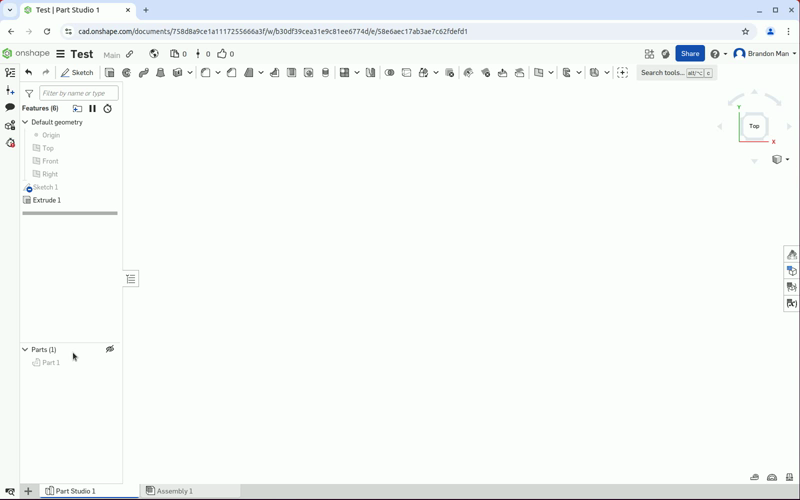
key_down(shift)
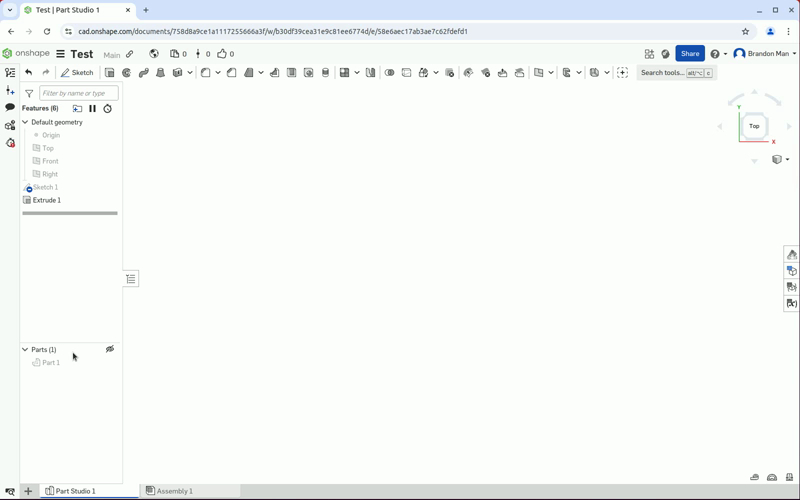
key(up)
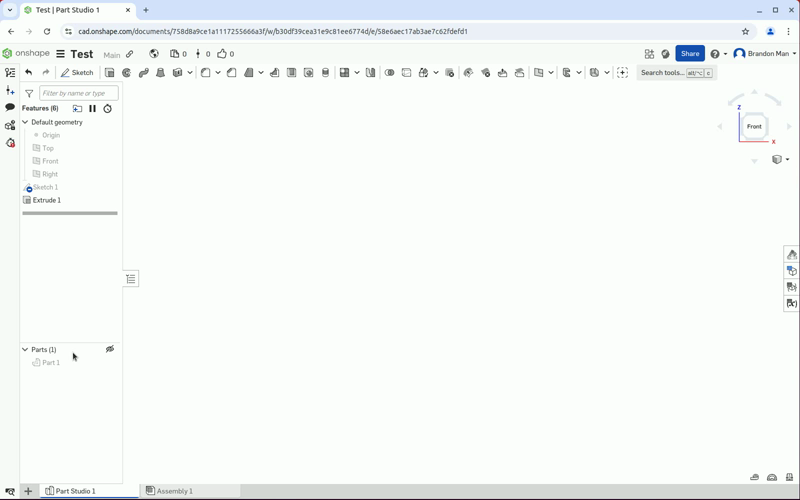
key_up(shift)
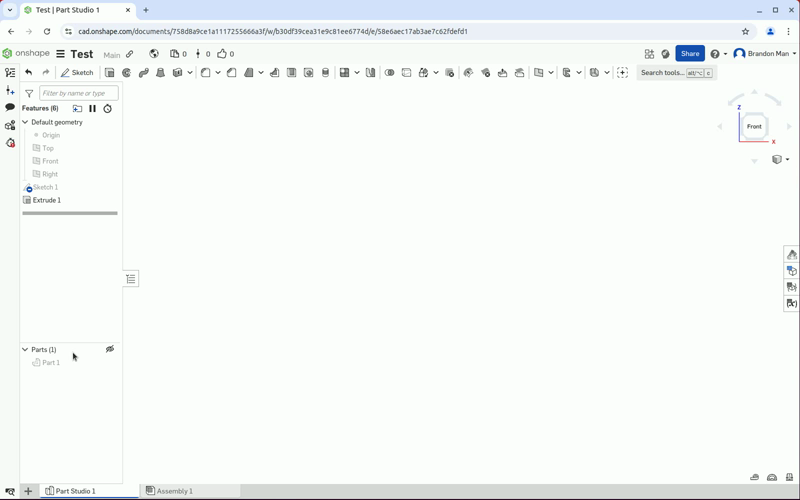
key(space)
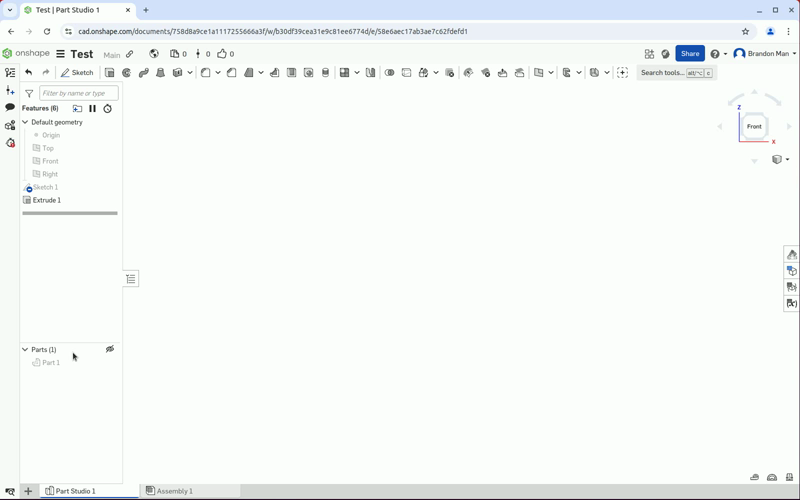
key_down(shift)
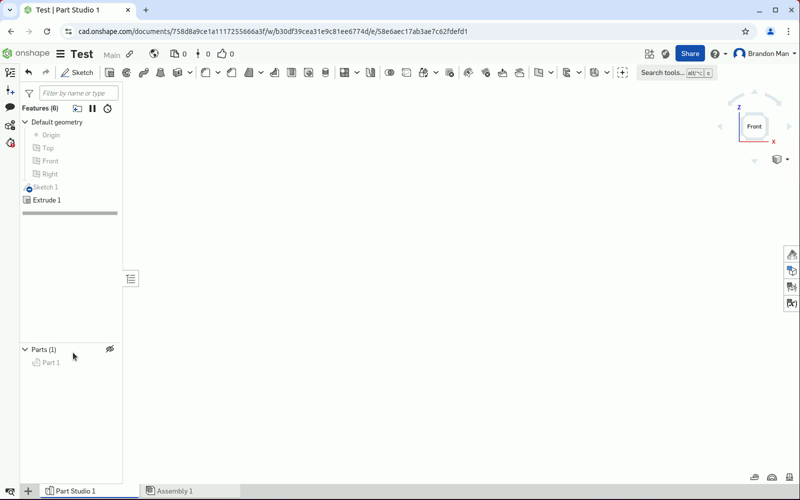
key(left)
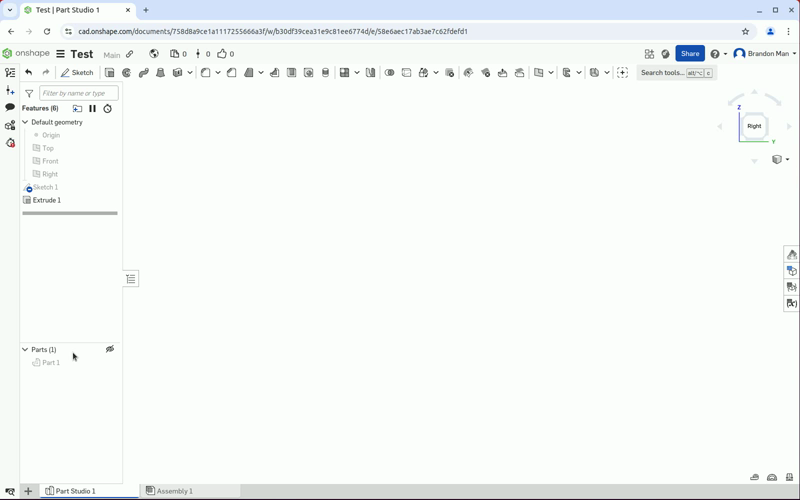
key_up(shift)
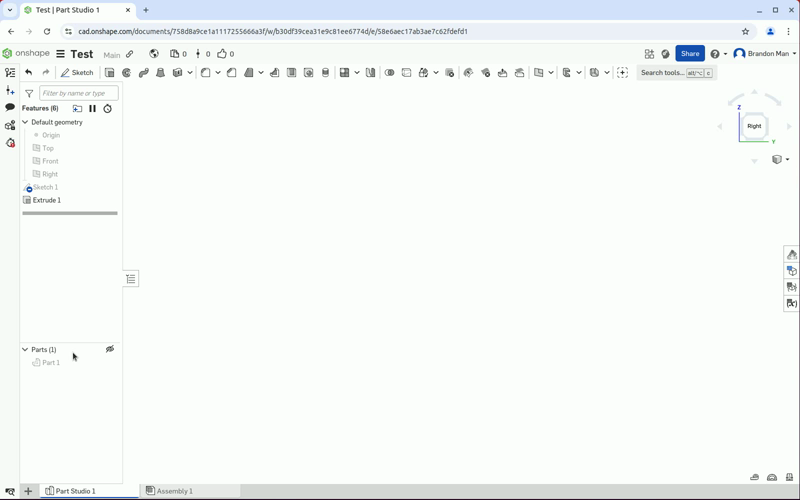
mouse_move(73, 352)
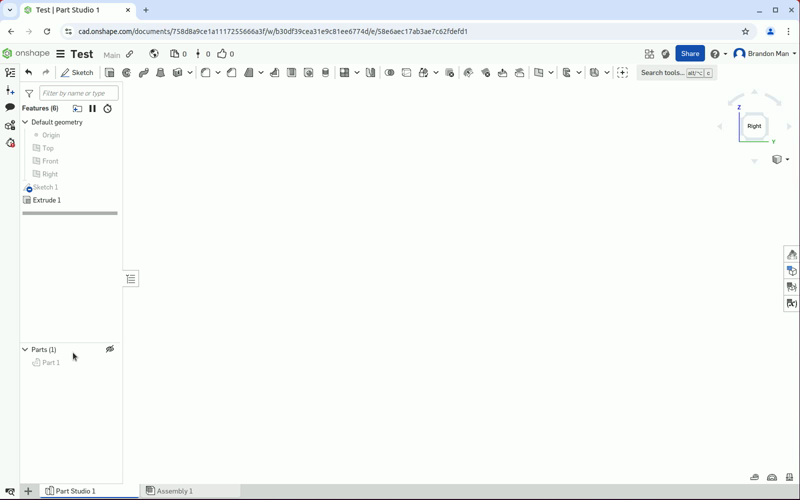
key(shift+y)
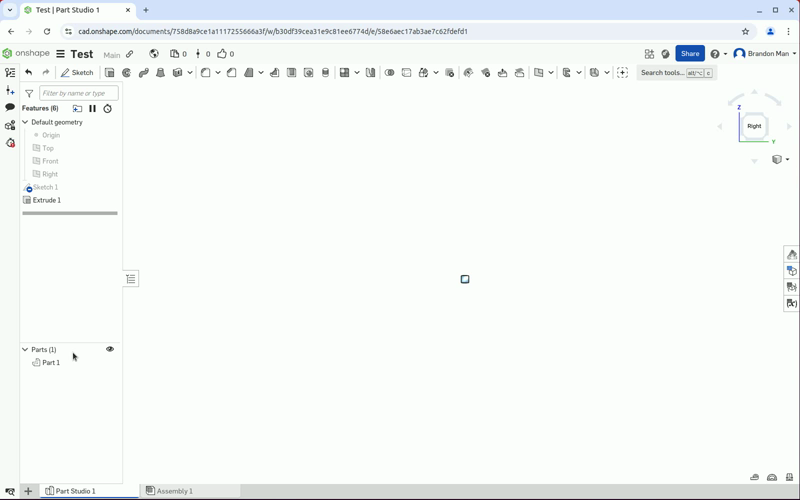
mouse_move(541, 75)
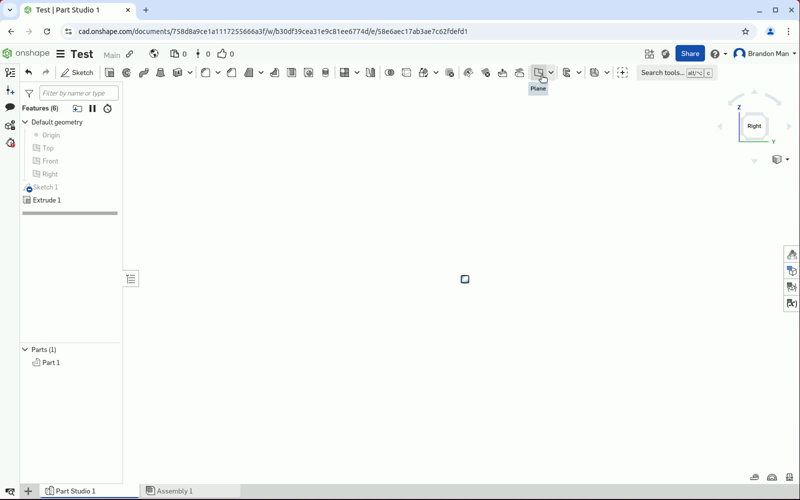
click(541, 75)
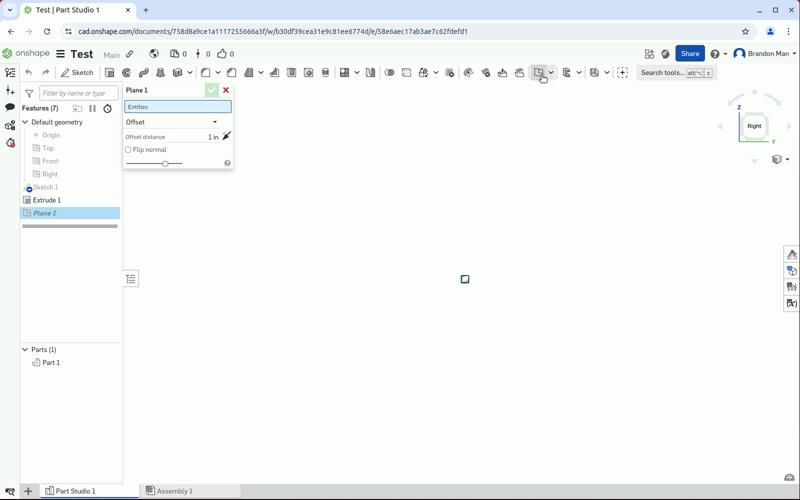
mouse_move(73, 176)
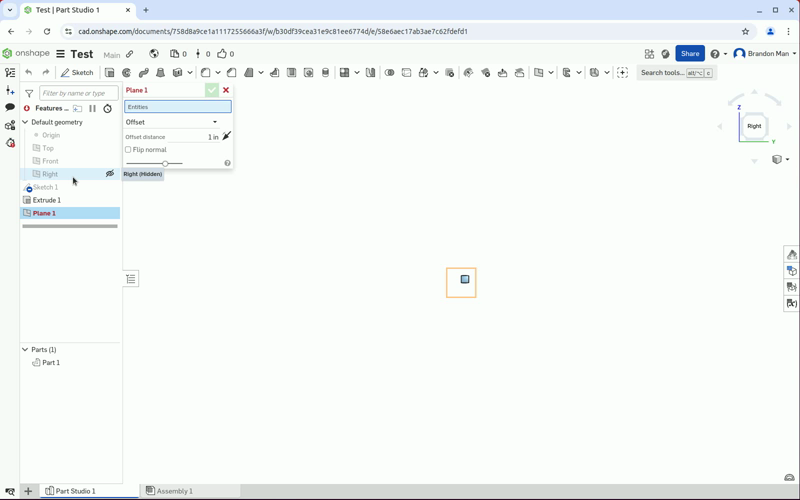
click(73, 176)
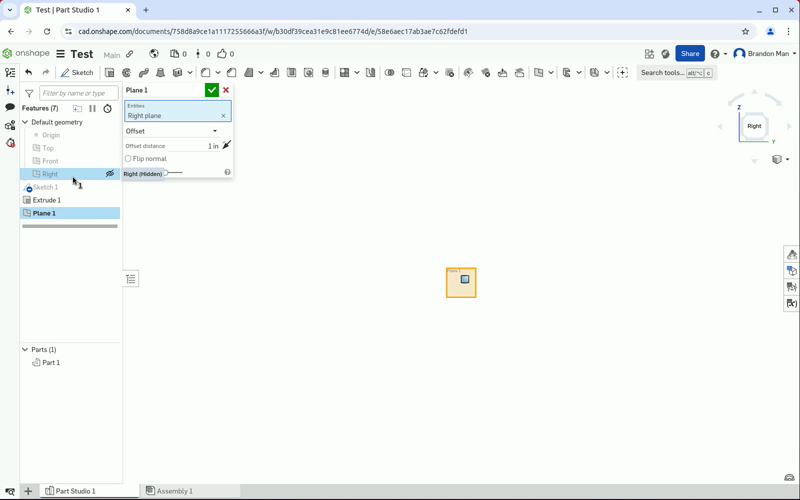
key(tab, 2)
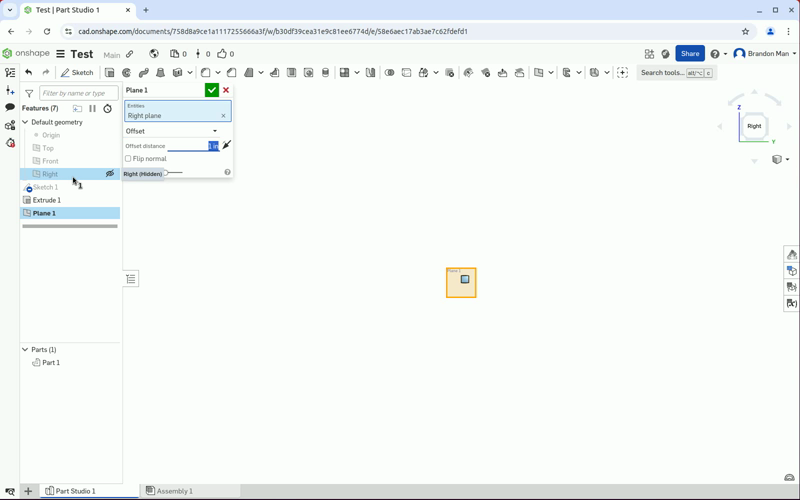
text(7.703)
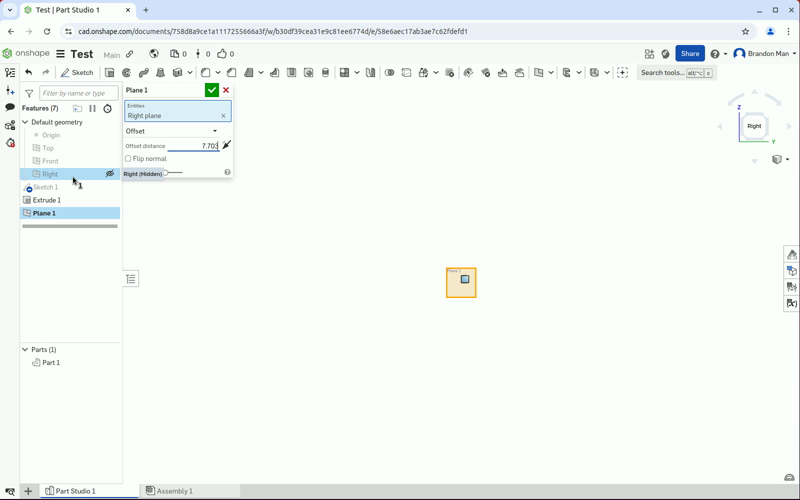
key(enter, 2)
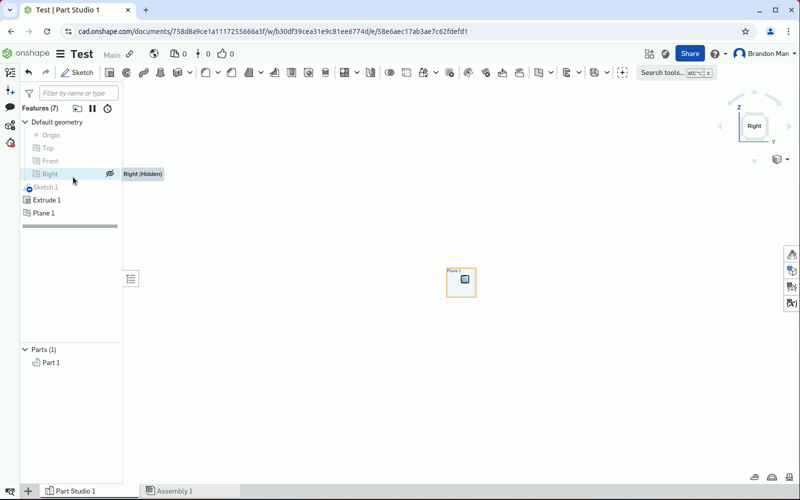
key(shift+s)
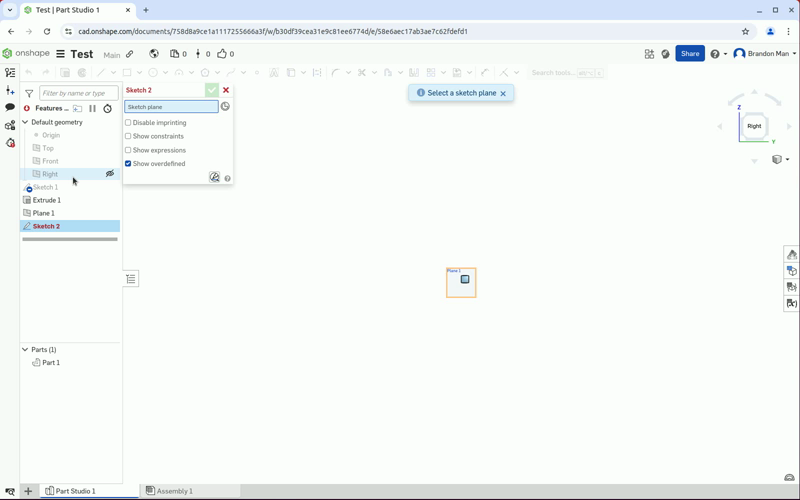
mouse_move(73, 215)
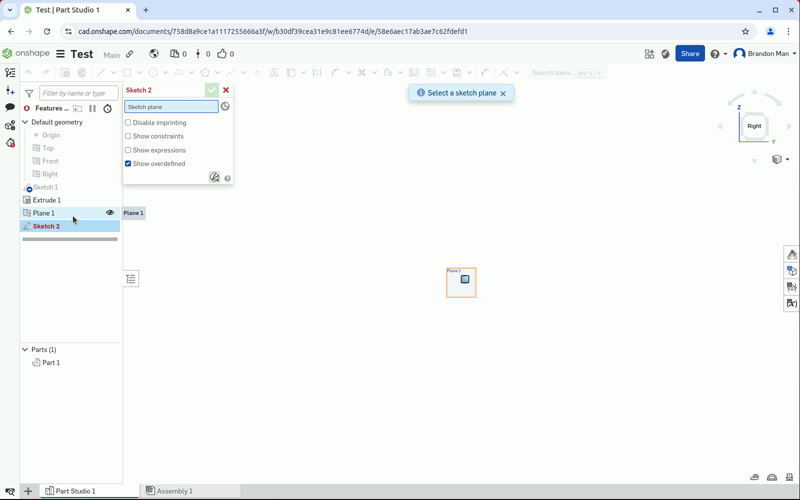
click(73, 215)
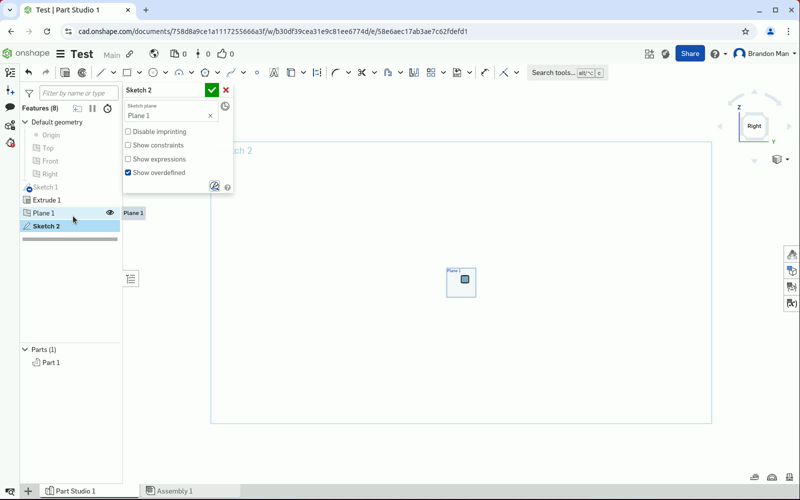
mouse_move(73, 352)
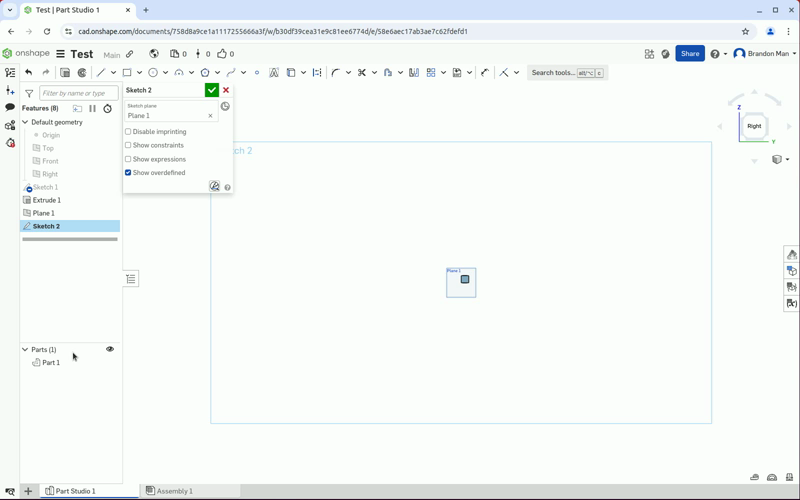
key(y)
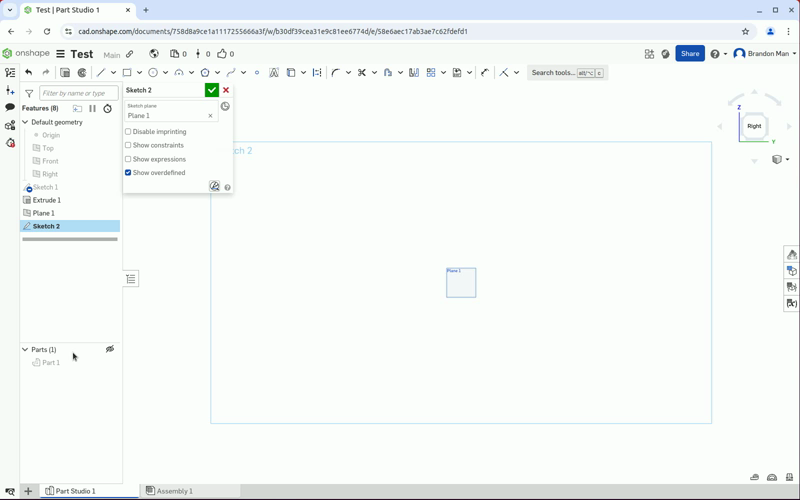
key(c)
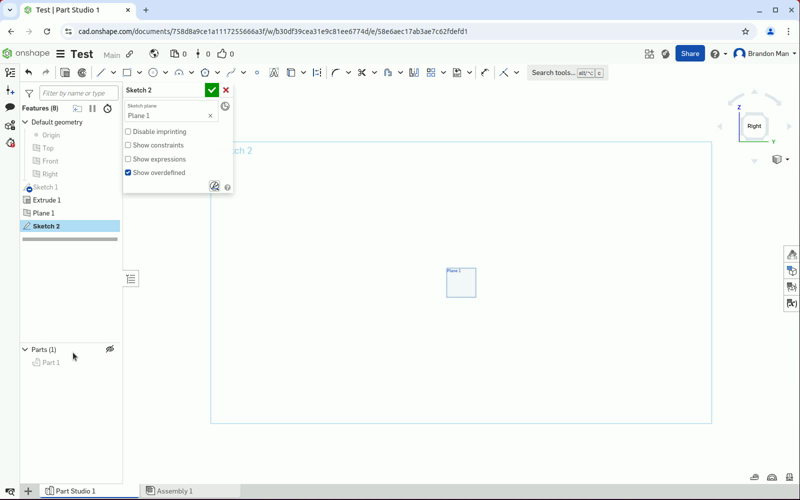
key_down(shift)
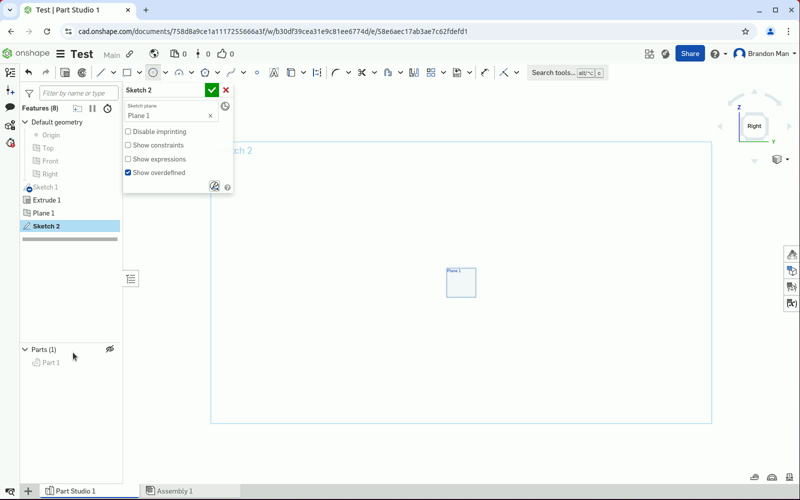
mouse_move(464, 279)
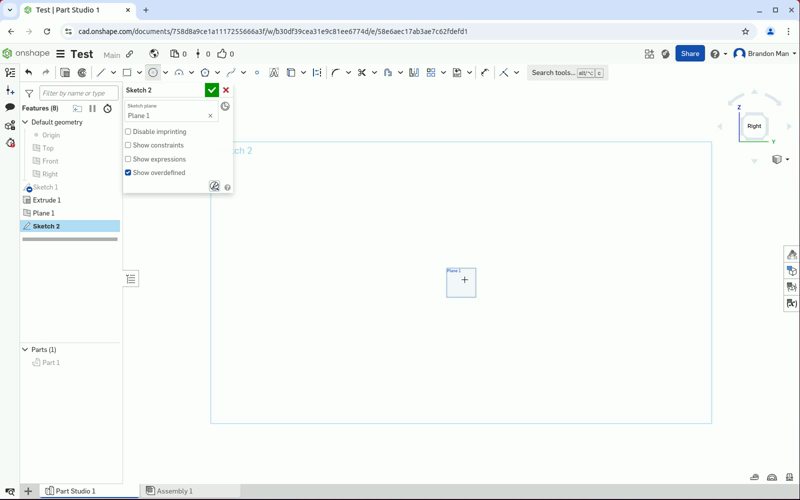
click(464, 279)
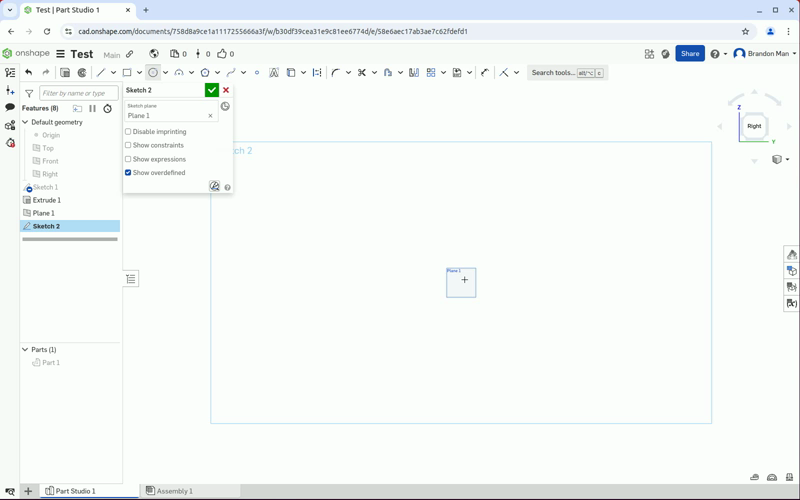
key_up(shift)
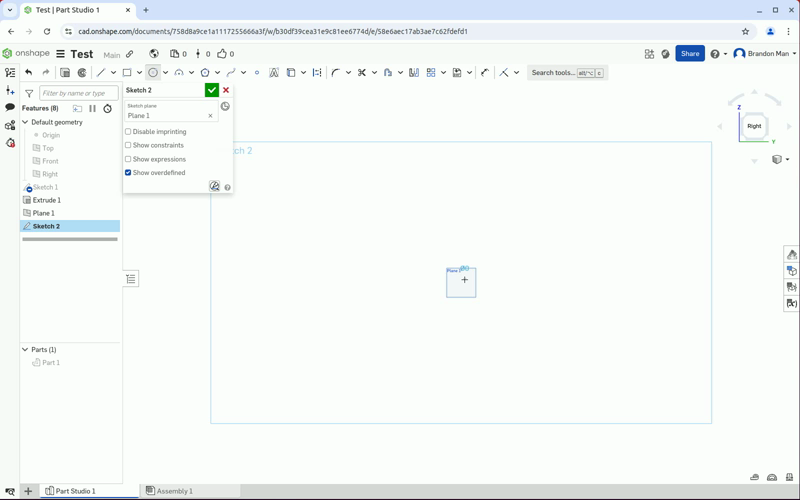
mouse_move(469, 279)
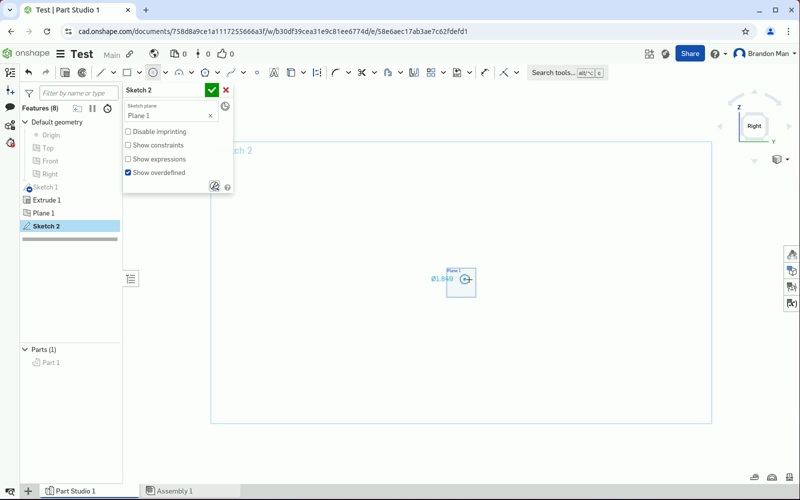
click(469, 279)
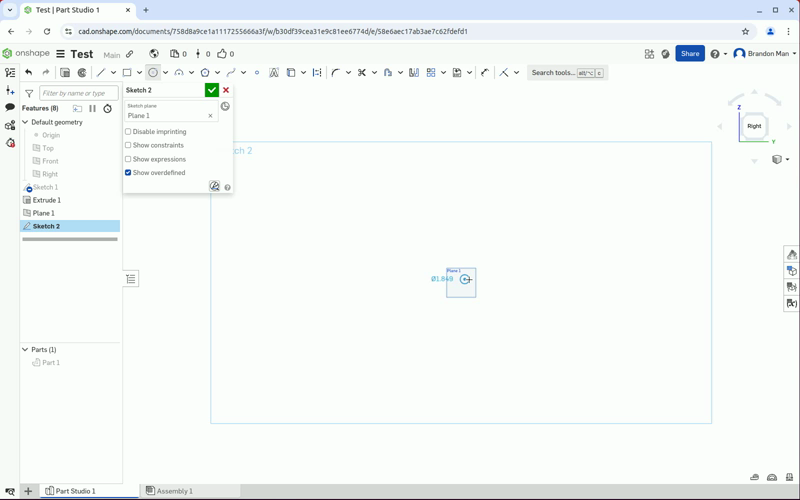
key(esc)
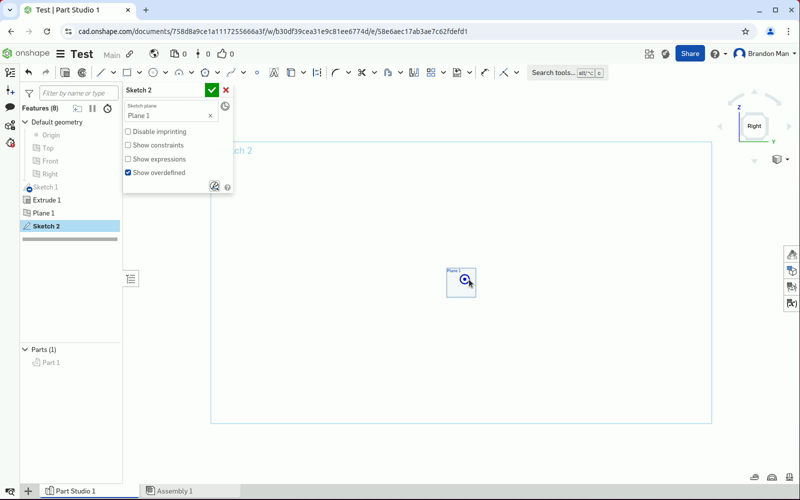
mouse_move(465, 279)
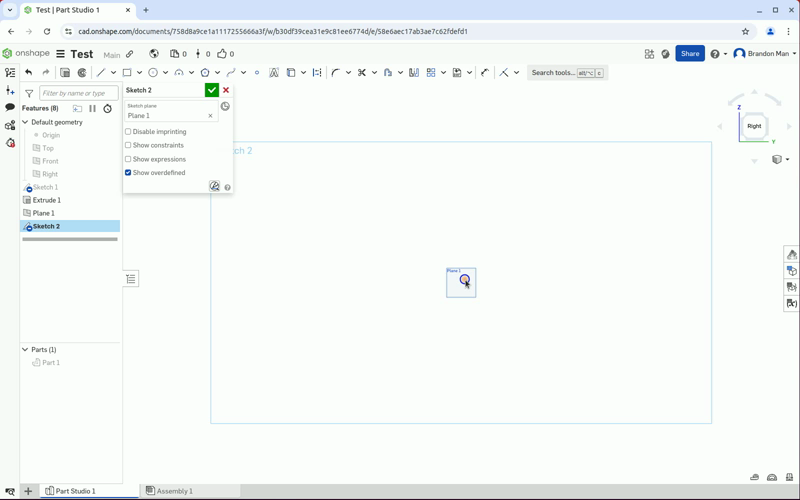
scroll(6)
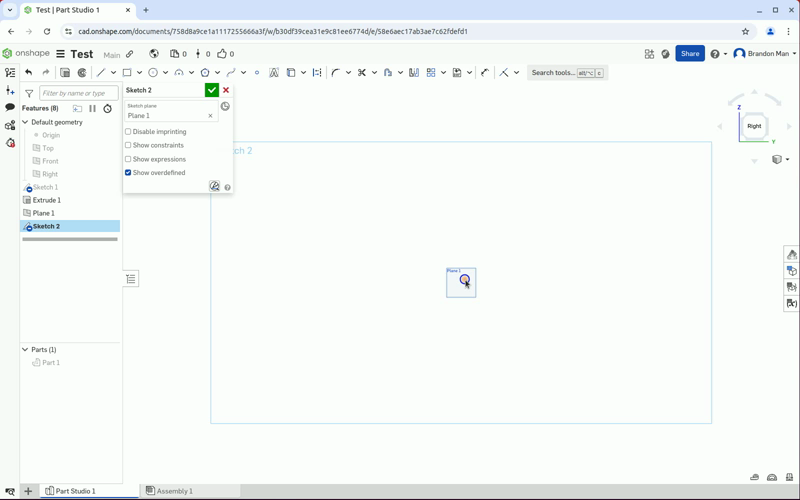
scroll(6)
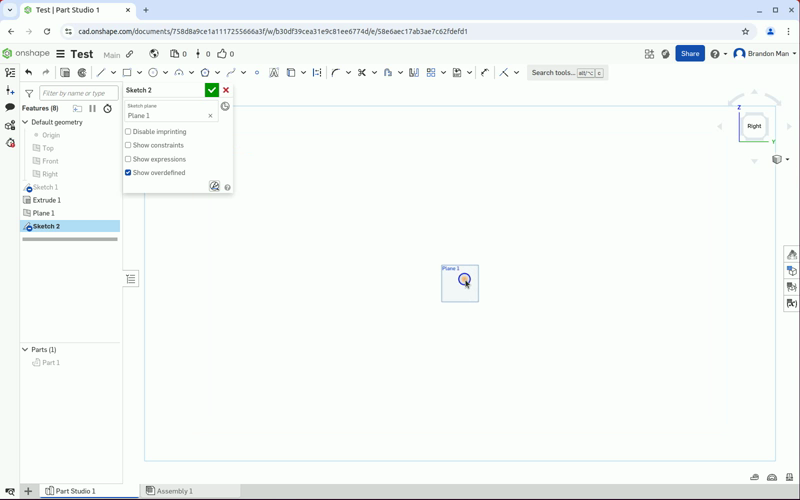
scroll(6)
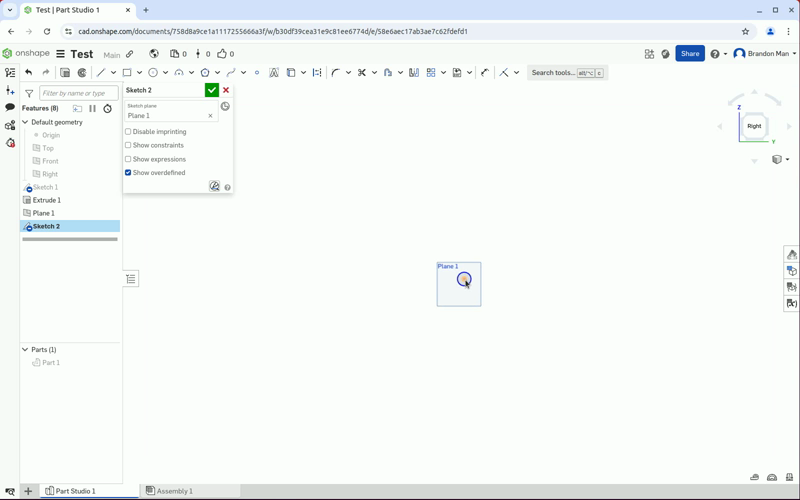
scroll(6)
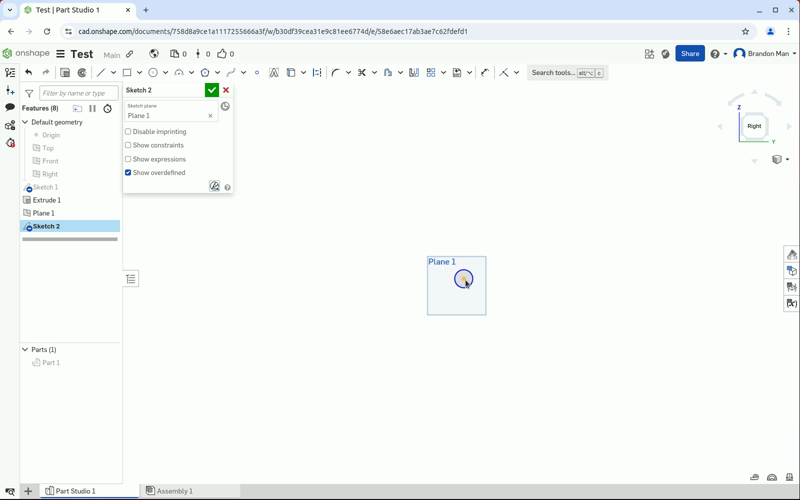
scroll(6)
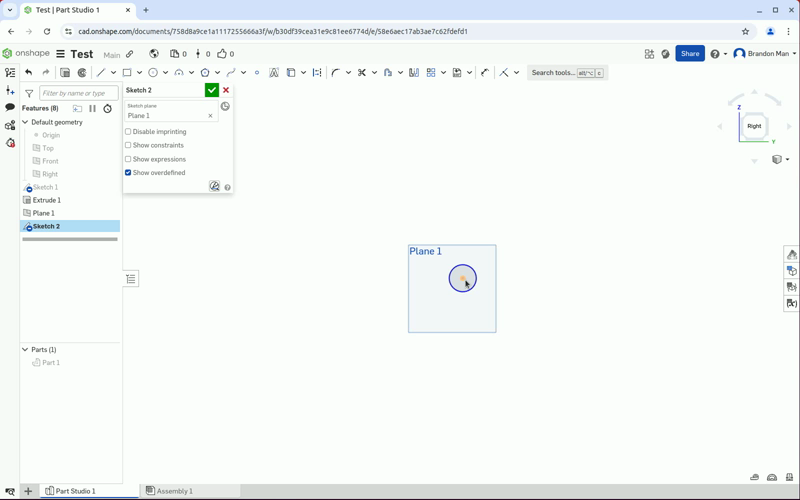
scroll(6)
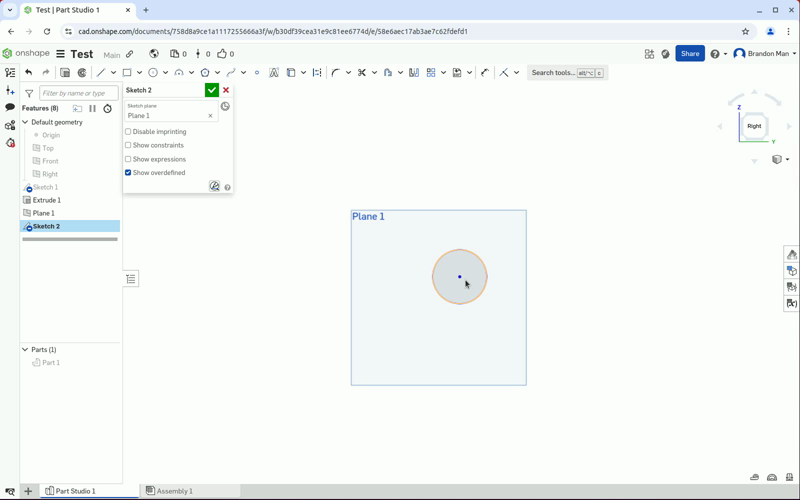
scroll(6)
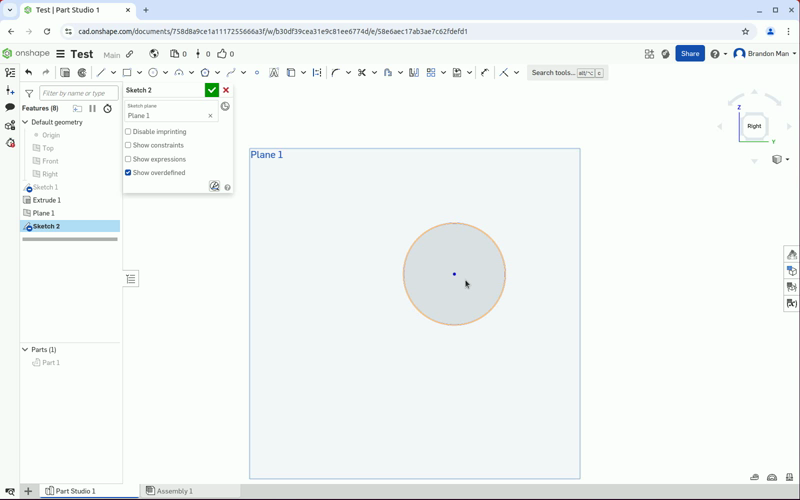
click(465, 279)
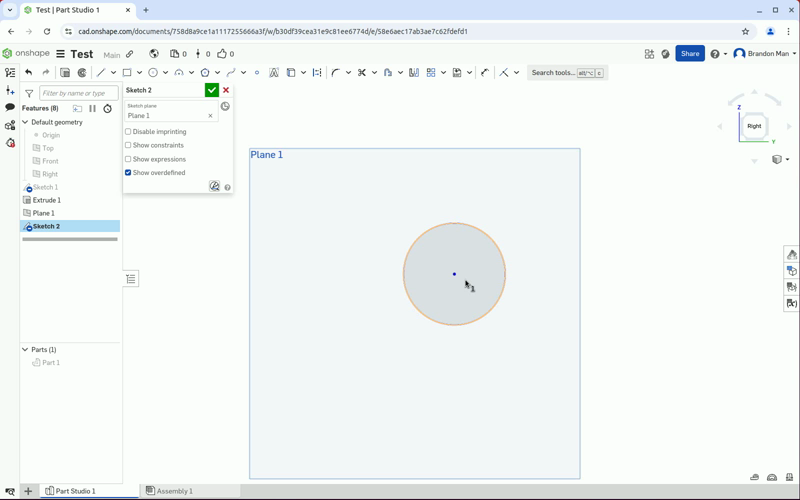
scroll(-6)
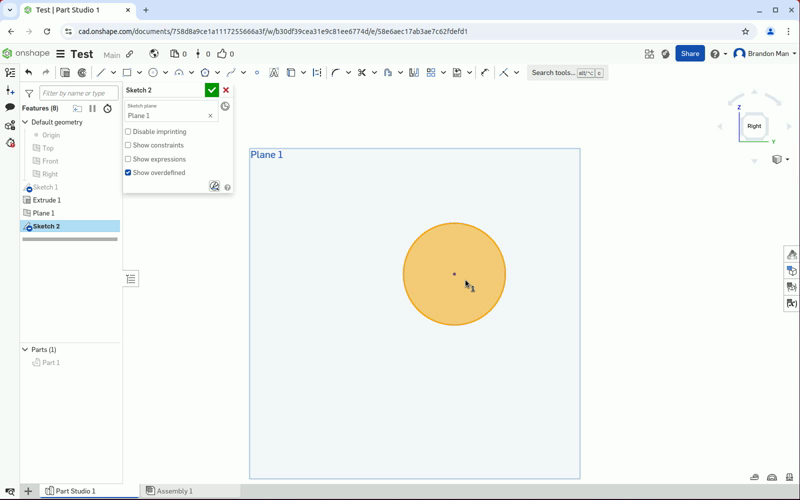
scroll(-6)
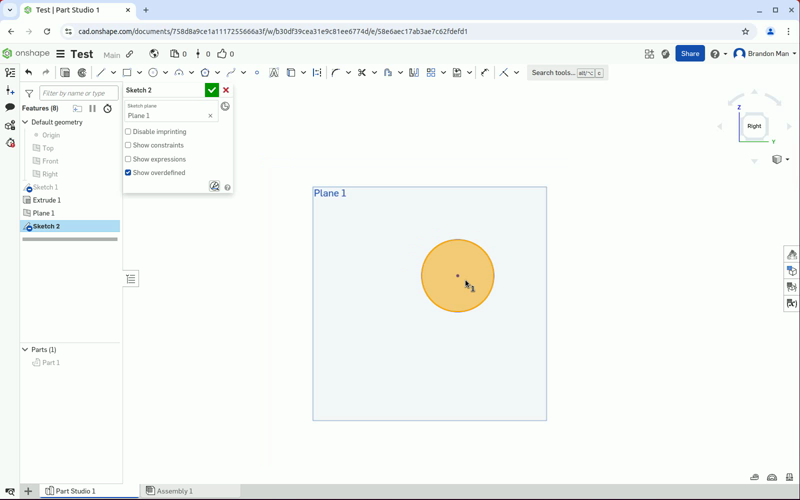
scroll(-6)
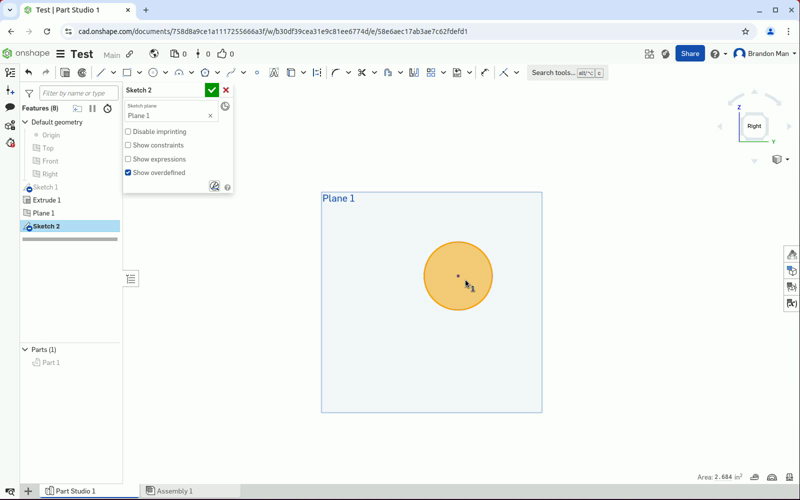
scroll(-6)
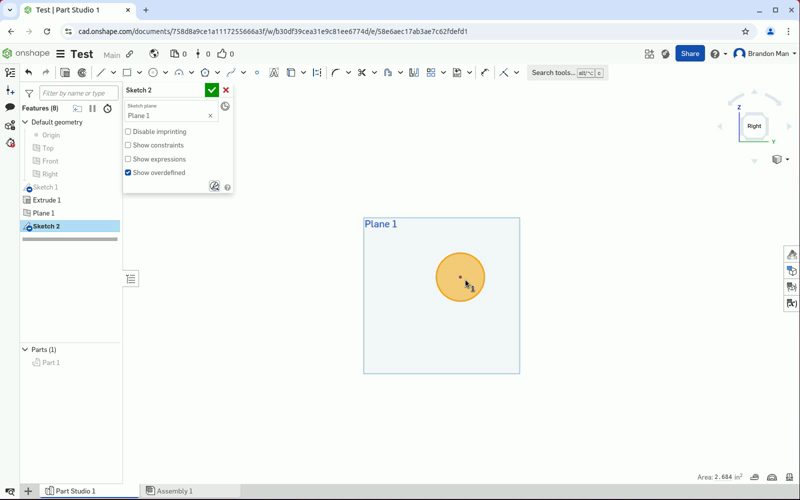
scroll(-6)
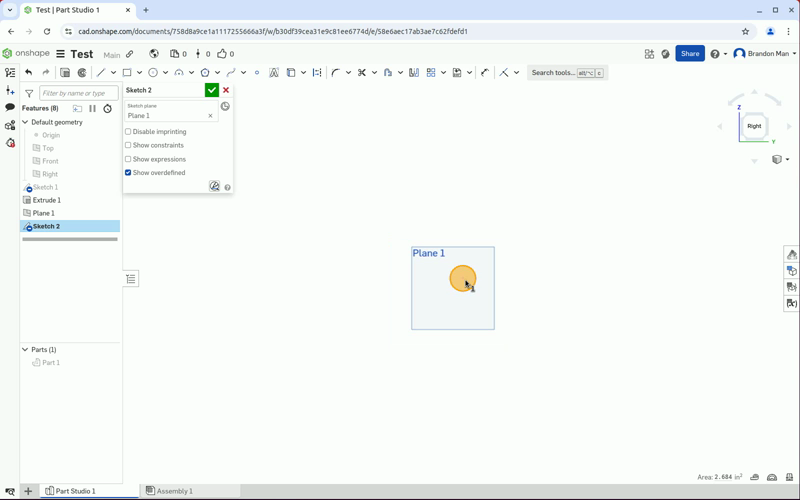
scroll(-6)
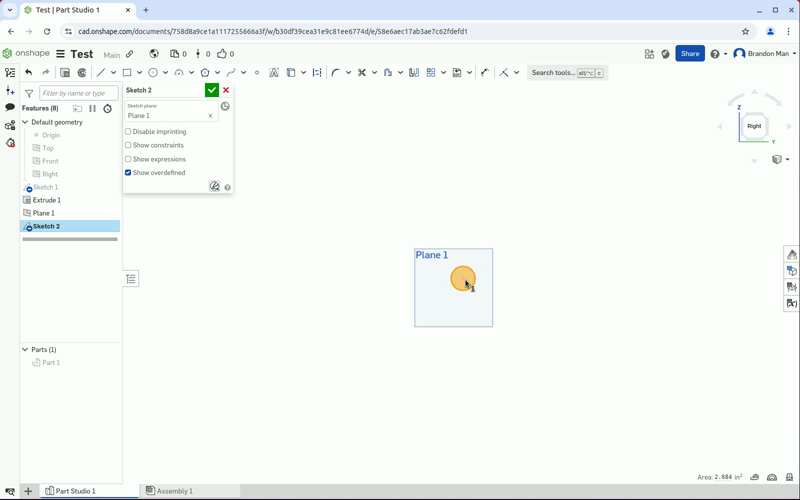
scroll(-6)
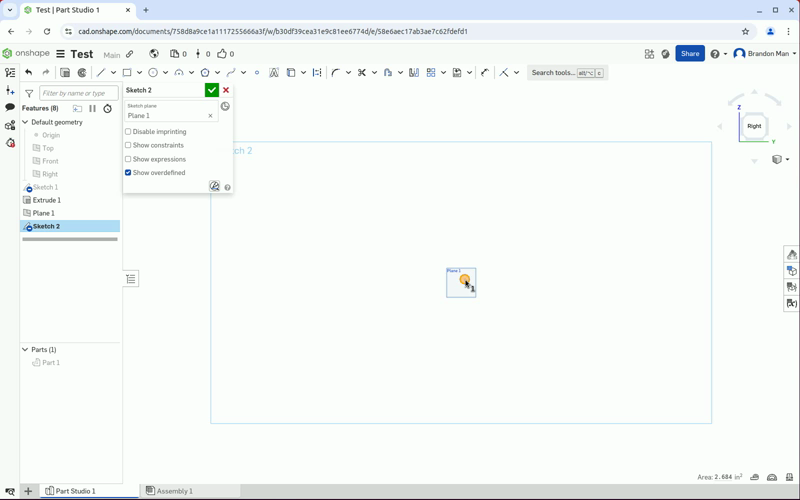
mouse_move(73, 352)
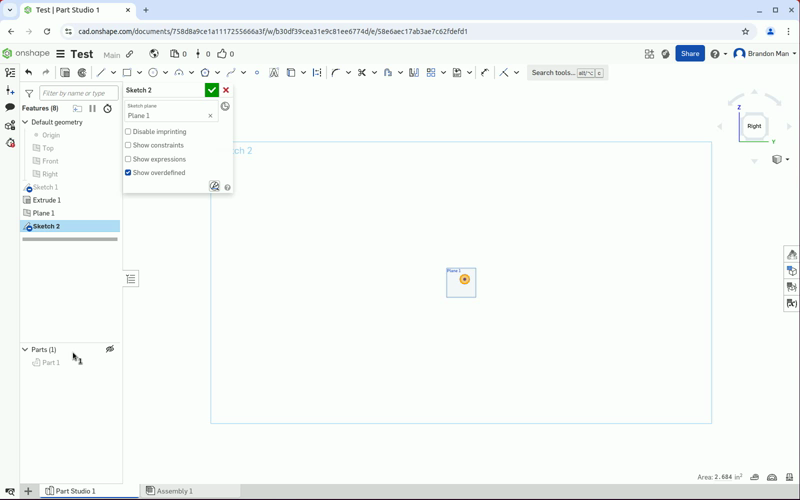
key(shift+y)
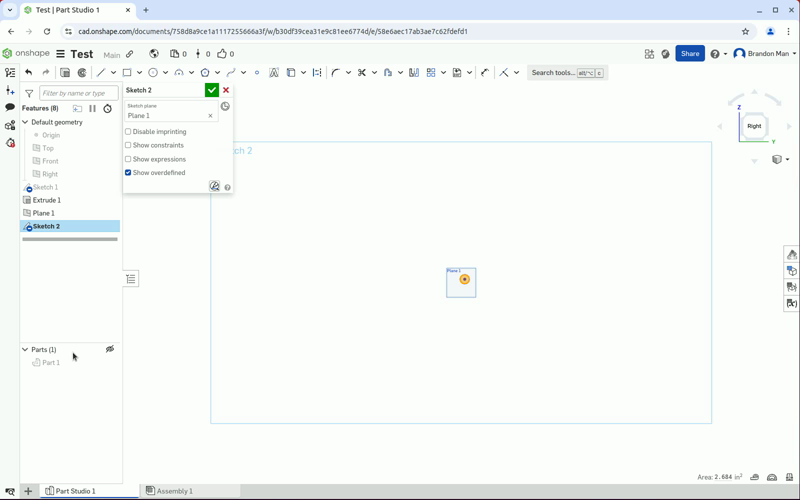
key(shift+e)
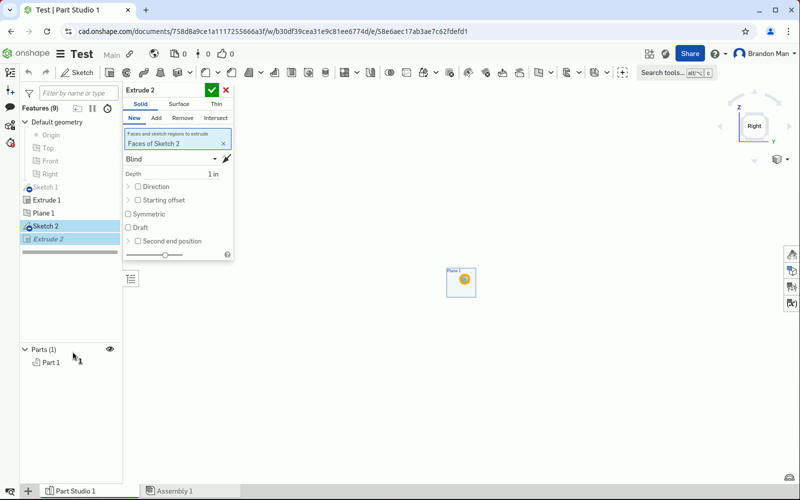
mouse_move(143, 106)
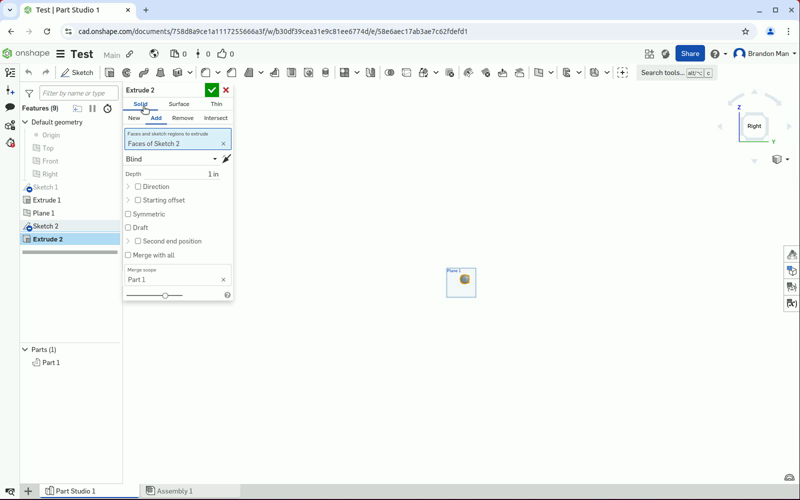
click(143, 106)
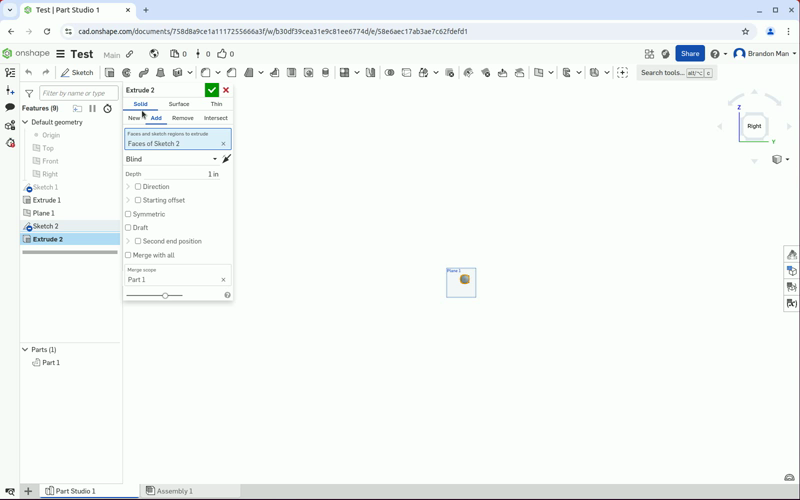
mouse_move(137, 120)
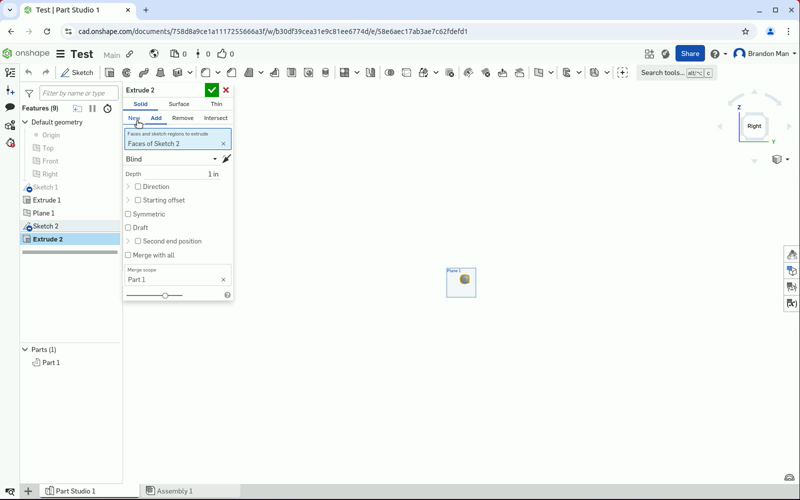
click(137, 120)
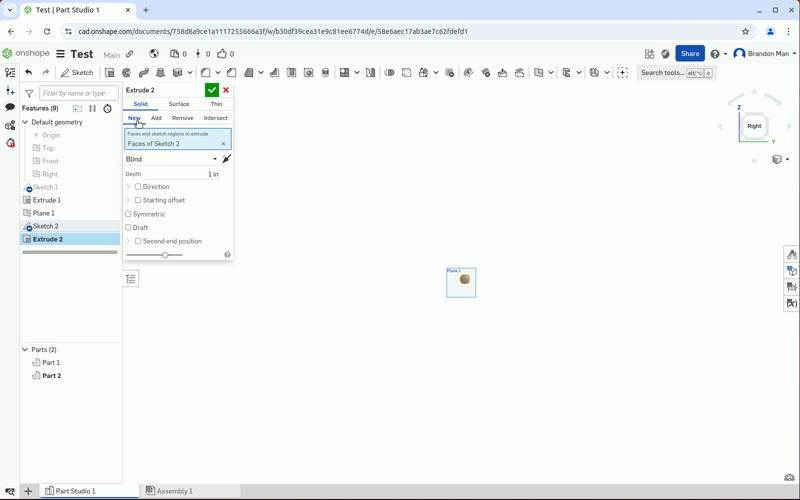
key(tab, 4)
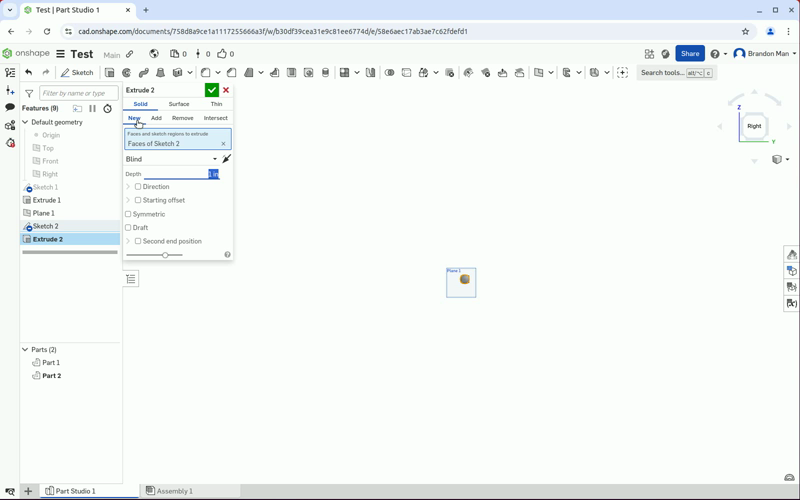
text(15.405)
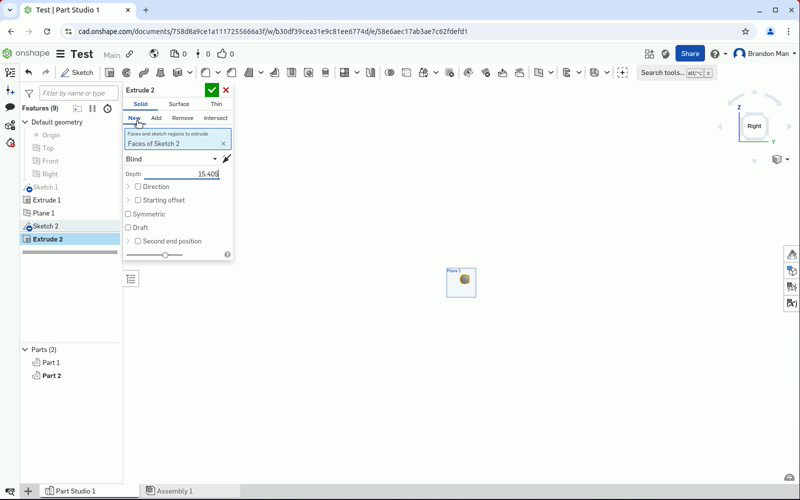
key(enter)
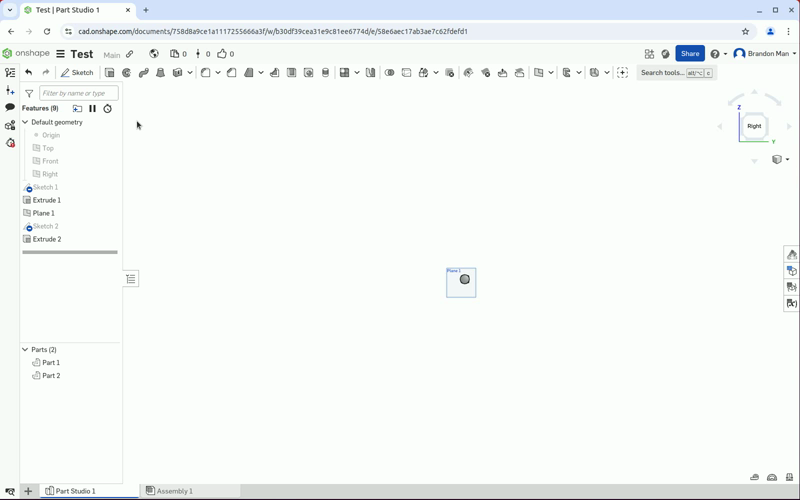
key(shift+h)
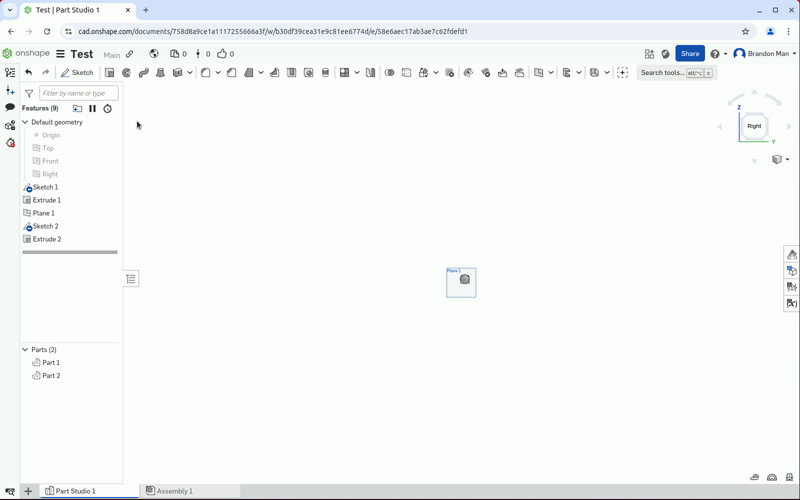
key(shift+h)
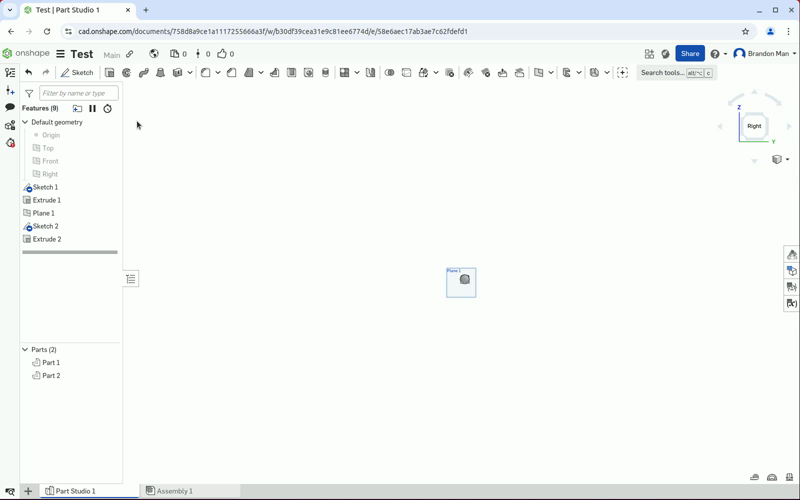
key(shift+7)
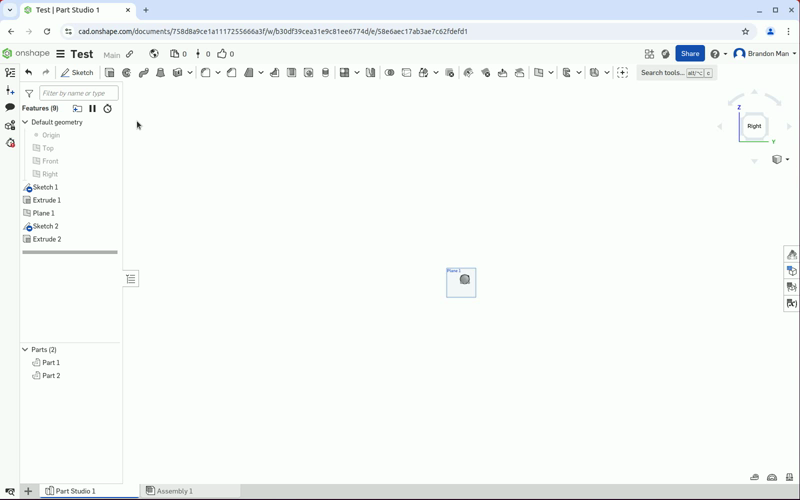
key(right, 2)
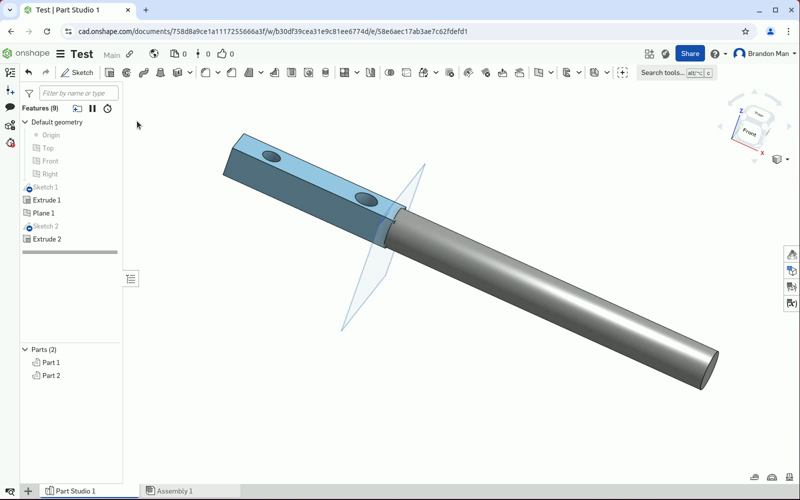
key(down, 2)
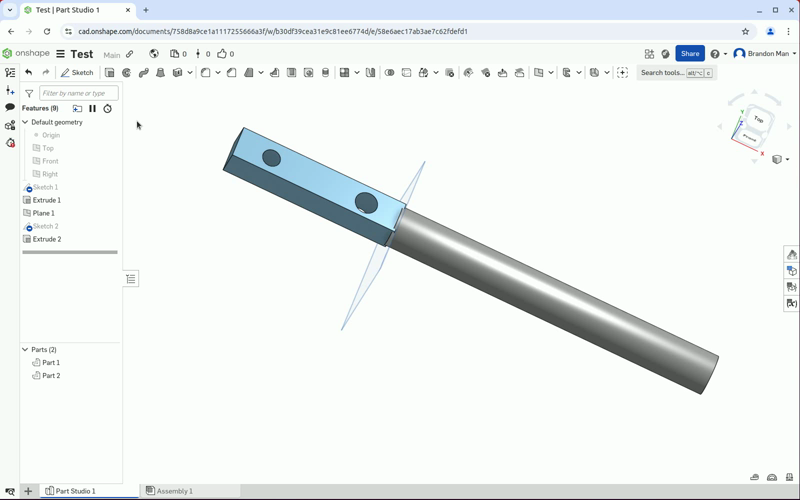
key(up, 2)
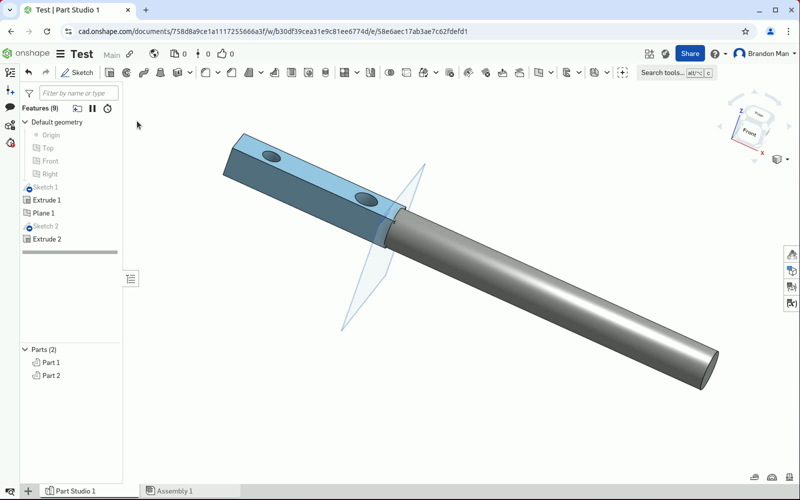
key(left, 2)
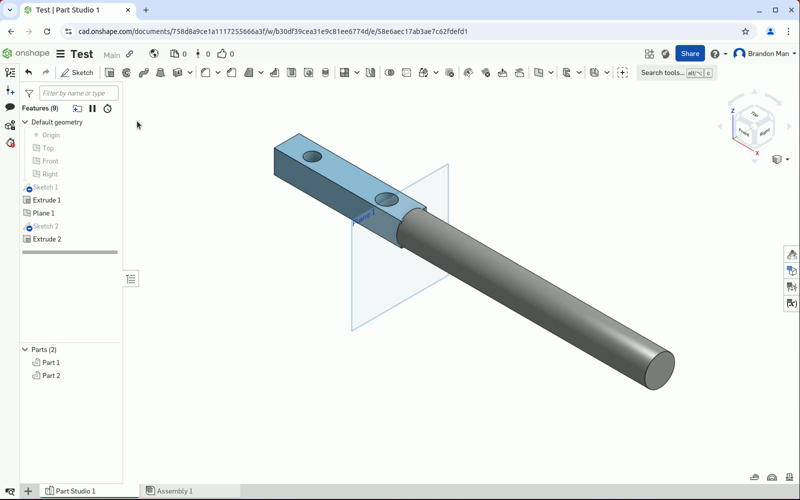
mouse_move(73, 189)
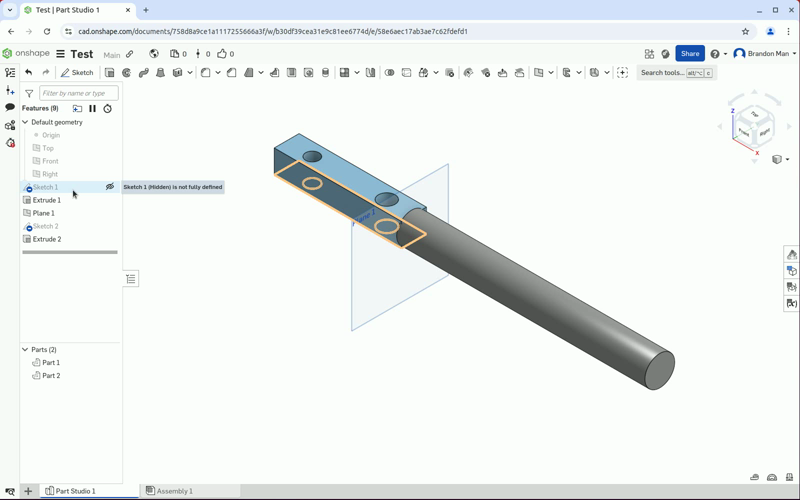
click(73, 189)